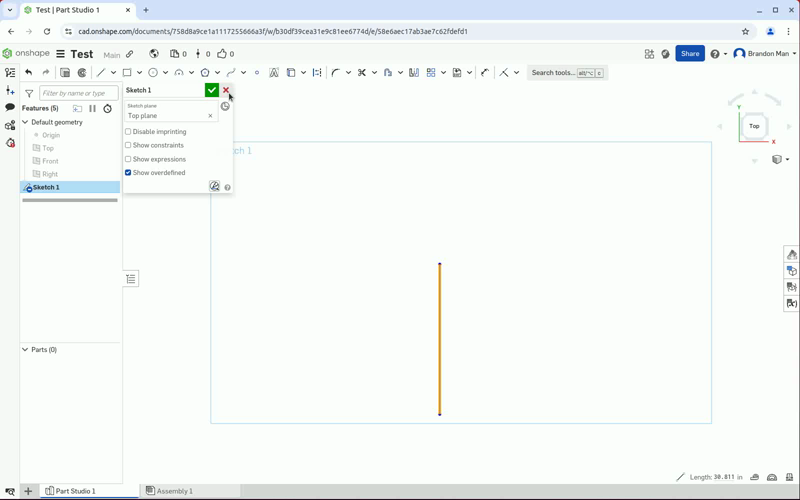
key(shift+h)
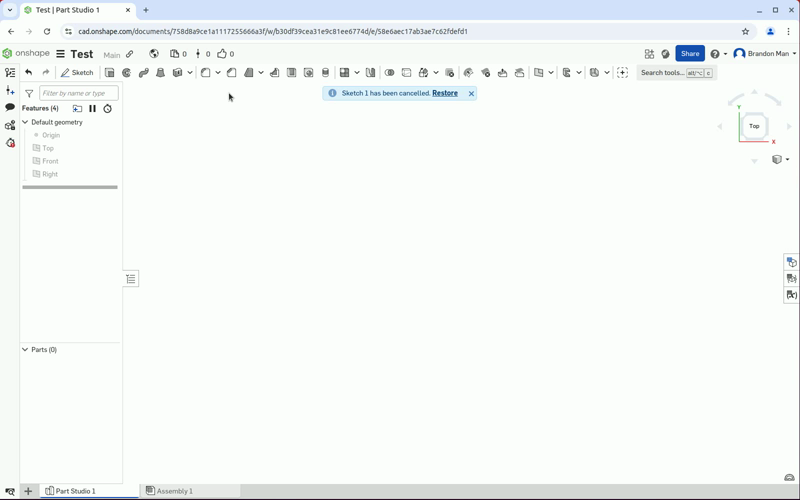
mouse_move(73, 352)
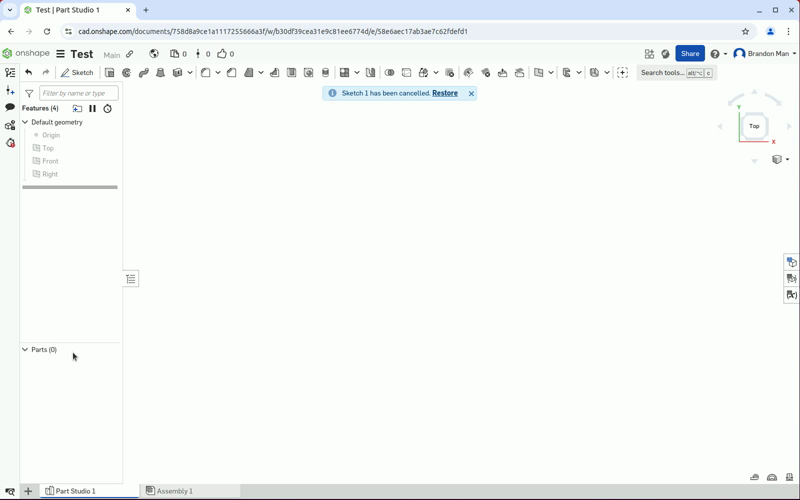
key(y)
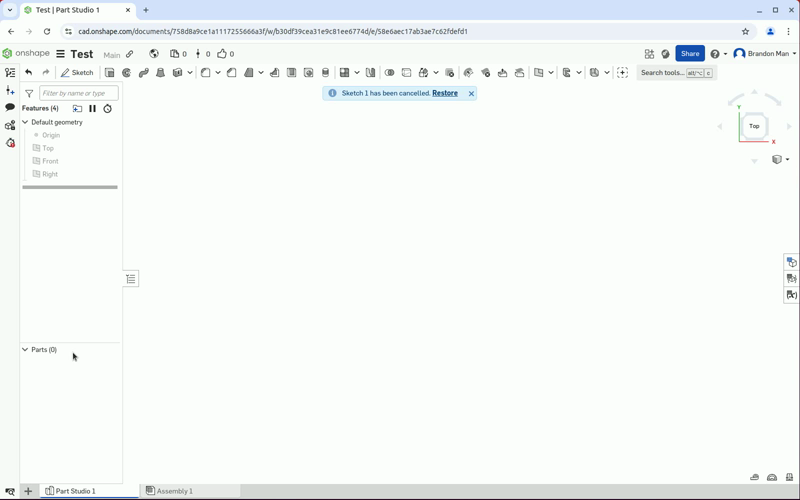
key(shift+p)
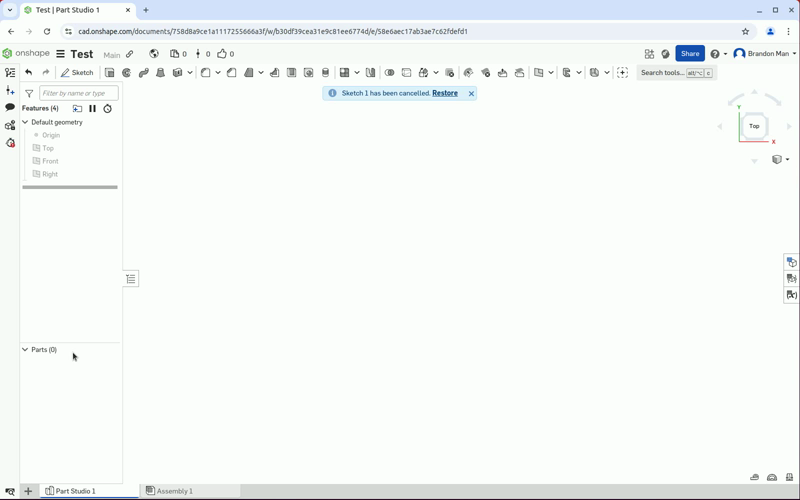
key(space)
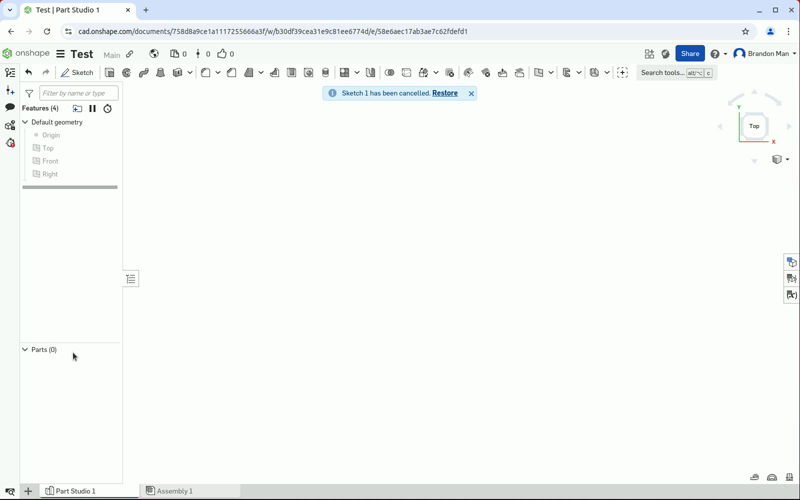
key_down(shift)
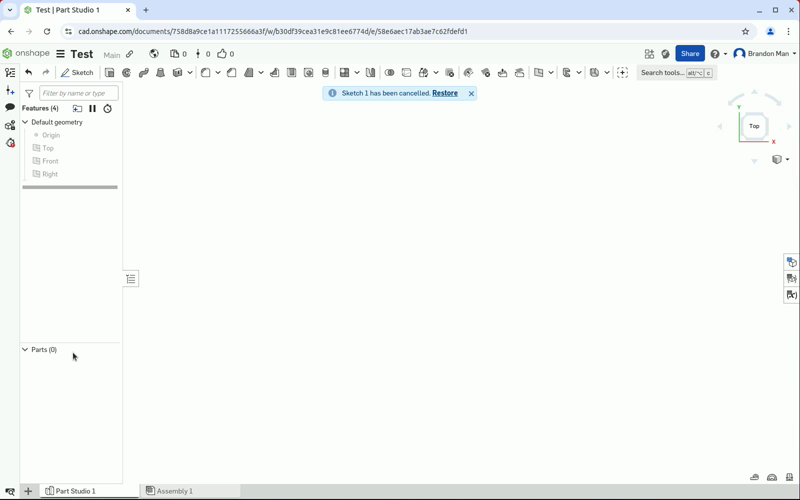
key(up)
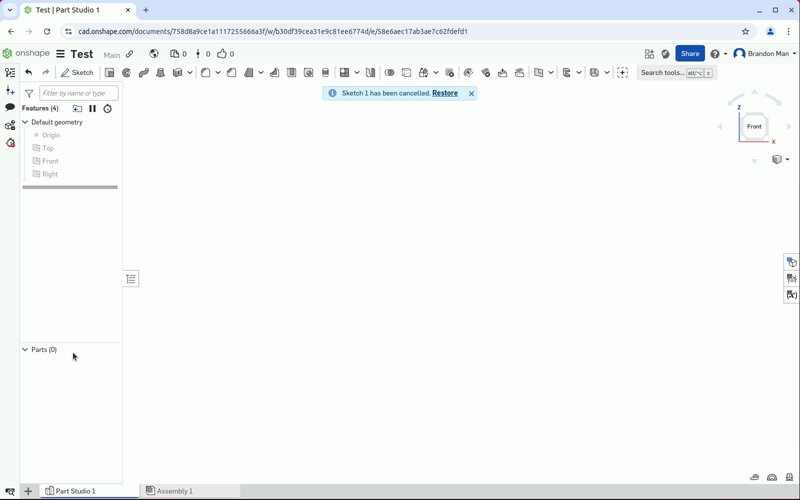
key_up(shift)
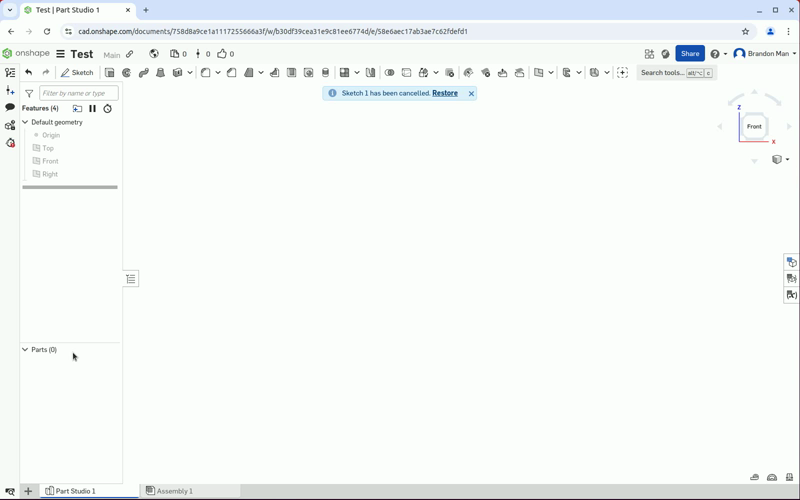
key(space)
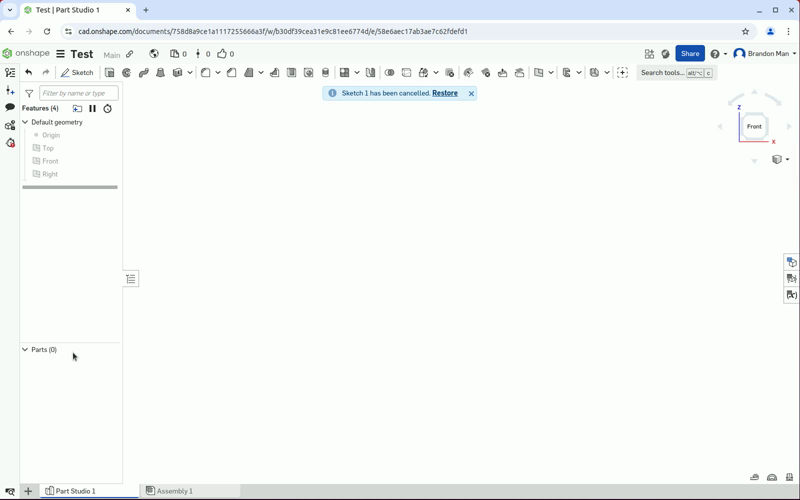
key_down(shift)
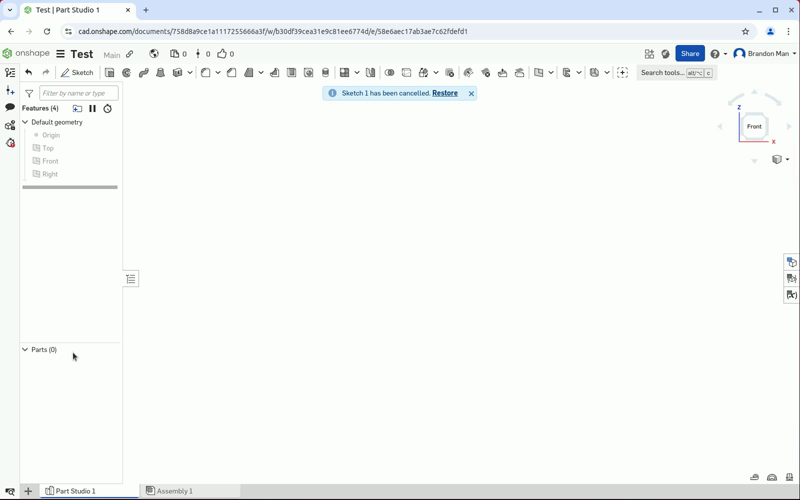
key(left)
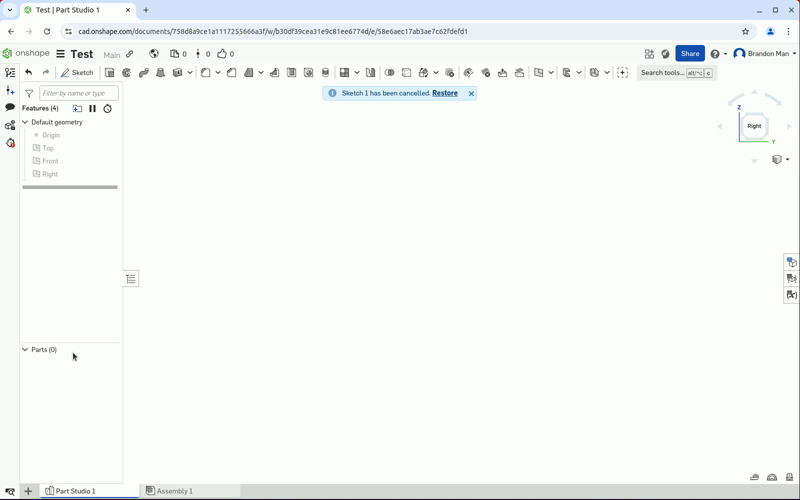
key_up(shift)
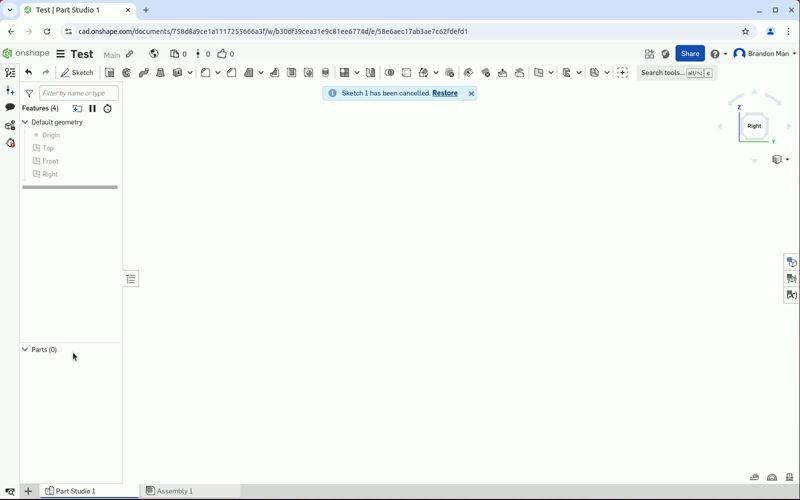
mouse_move(73, 352)
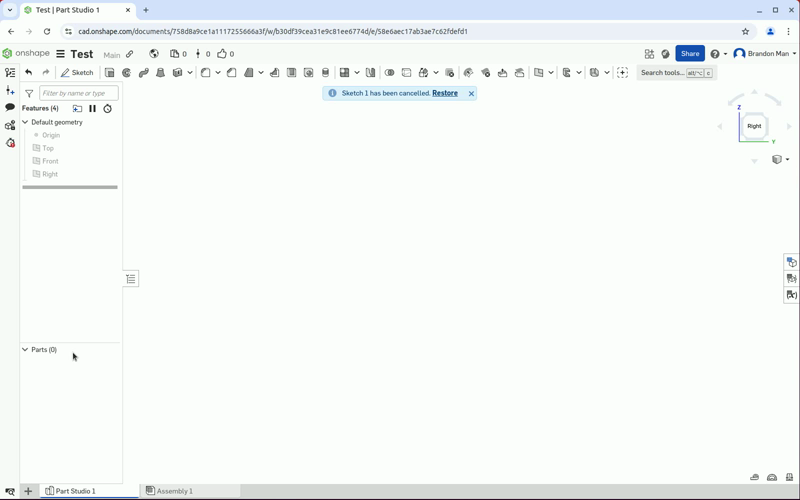
key(shift+y)
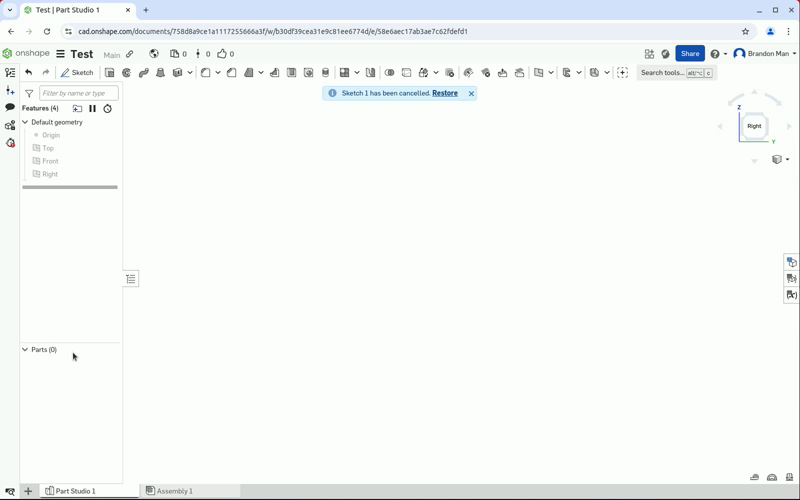
key(shift+s)
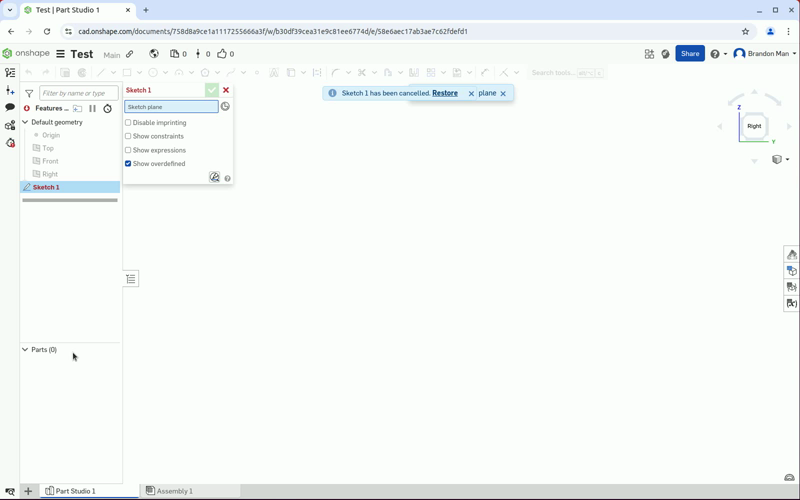
mouse_move(73, 176)
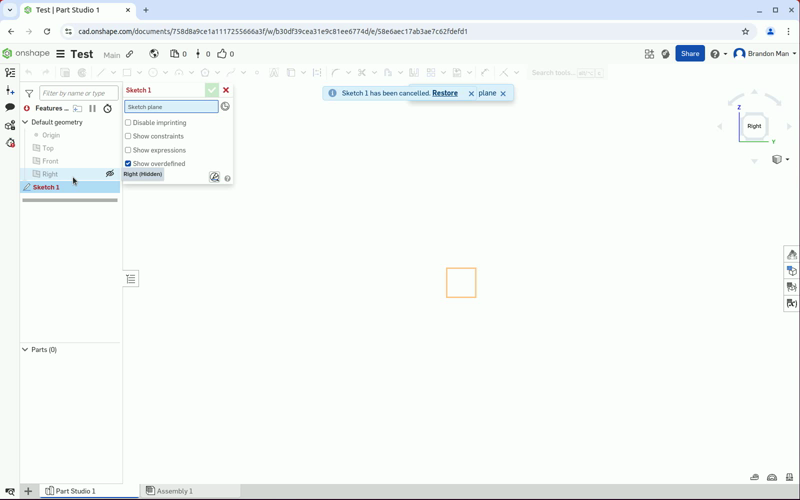
click(73, 176)
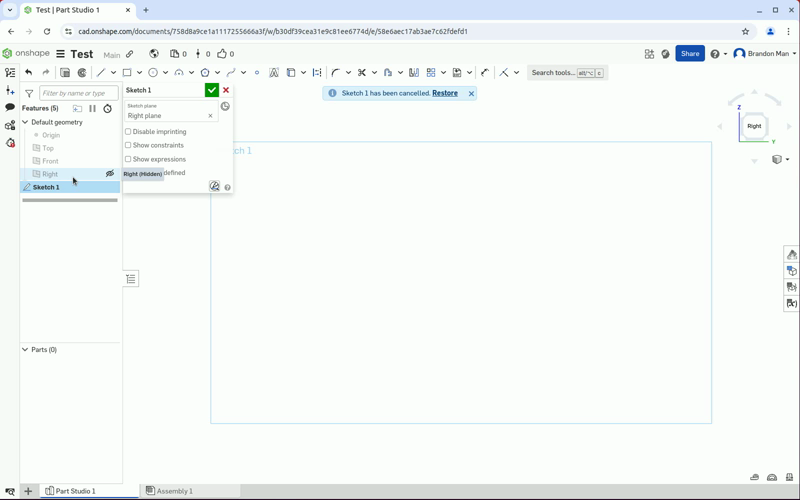
mouse_move(73, 352)
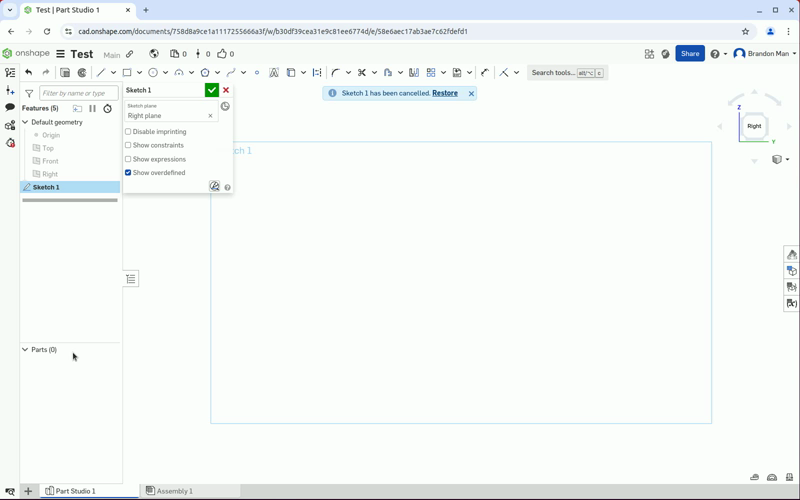
key(y)
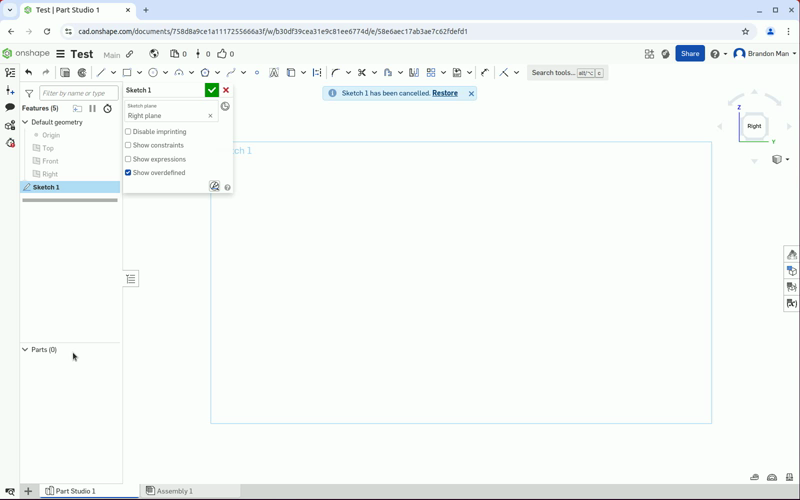
key(l)
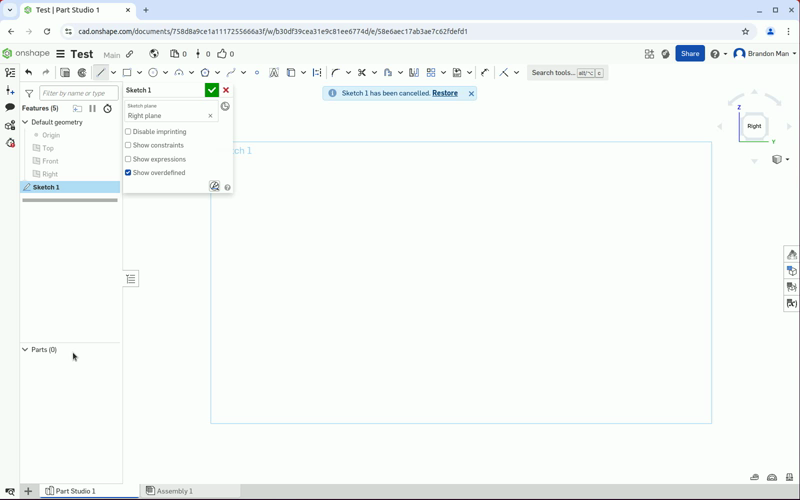
key_down(shift)
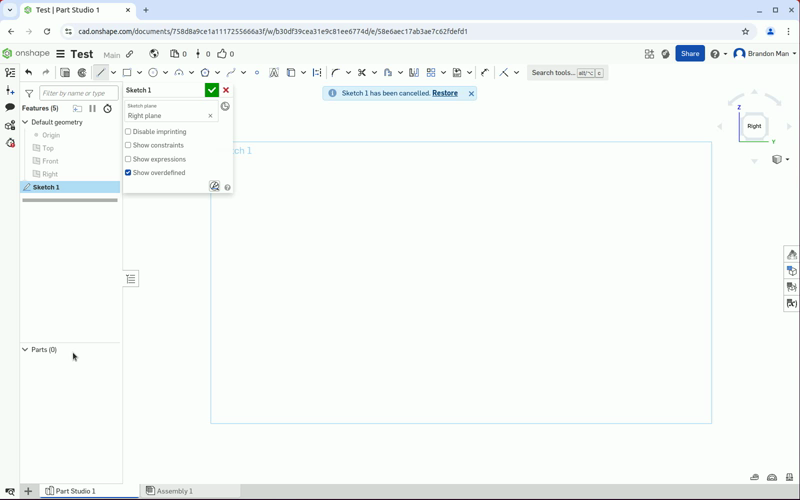
mouse_move(401, 395)
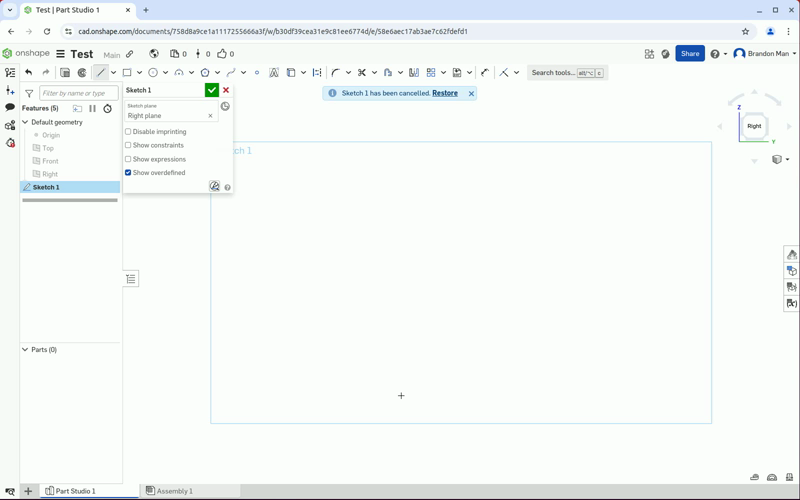
click(401, 395)
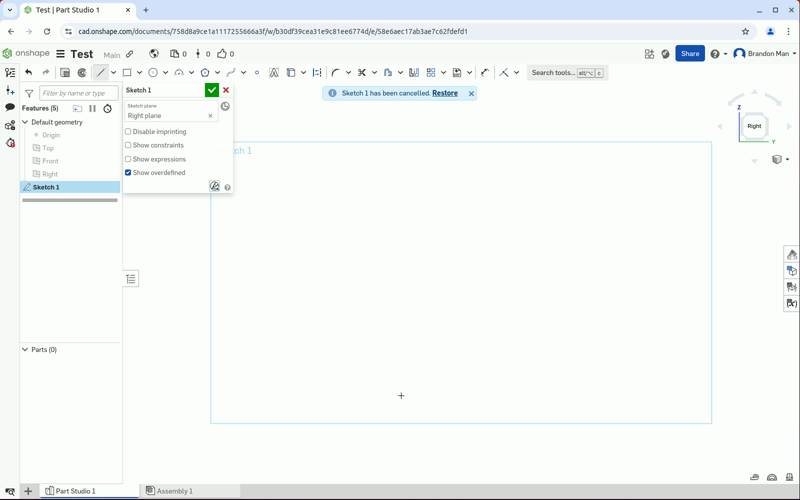
key_up(shift)
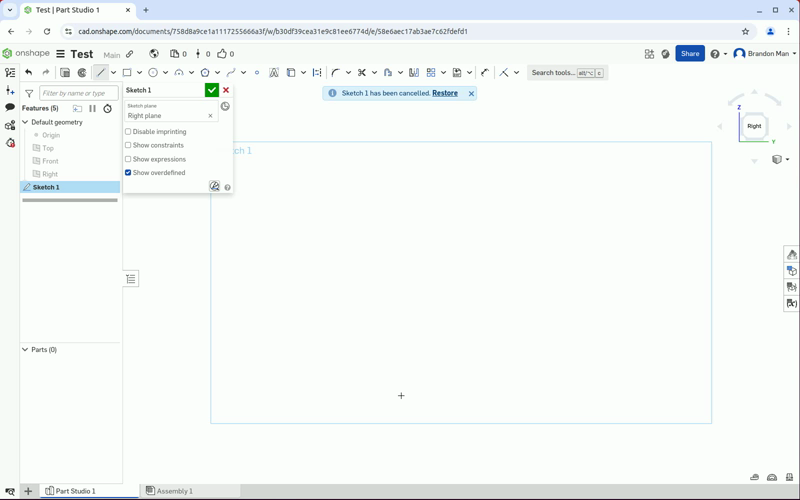
key_down(shift)
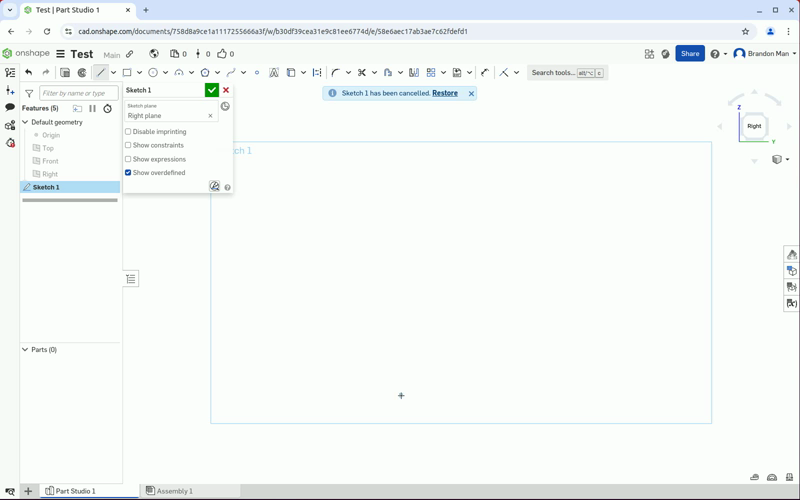
mouse_move(519, 395)
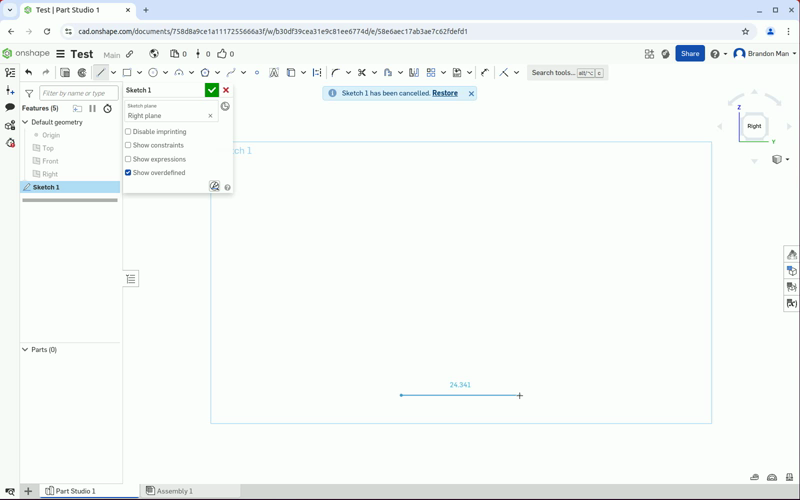
click(519, 395)
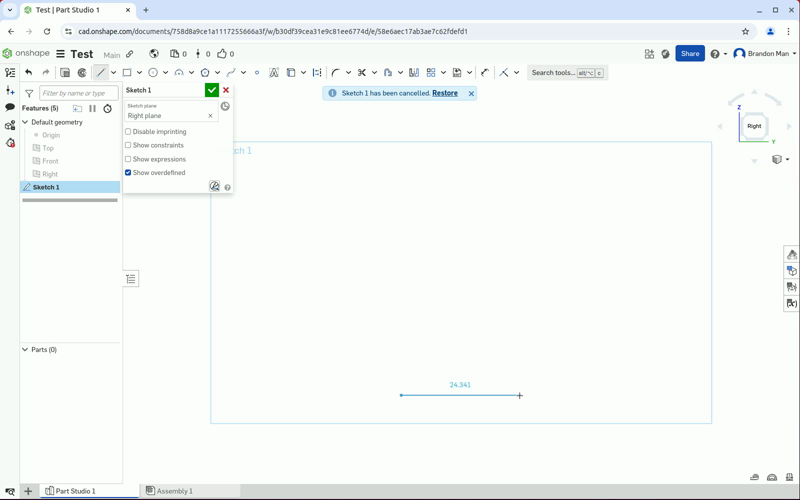
key_up(shift)
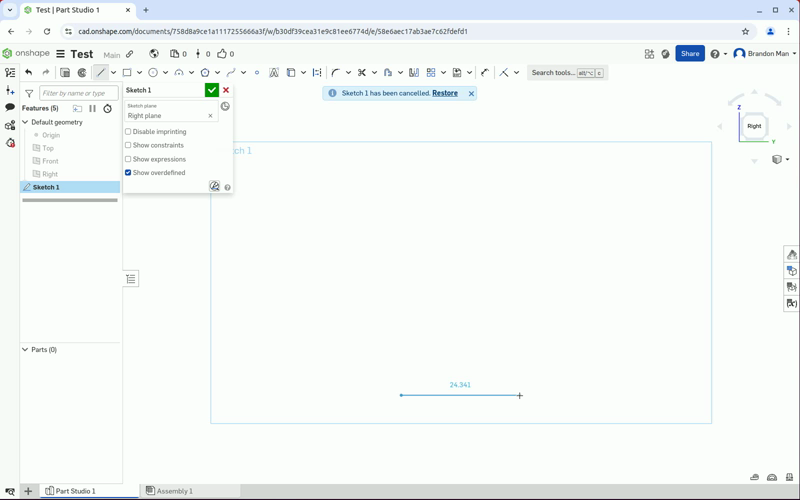
key_down(shift)
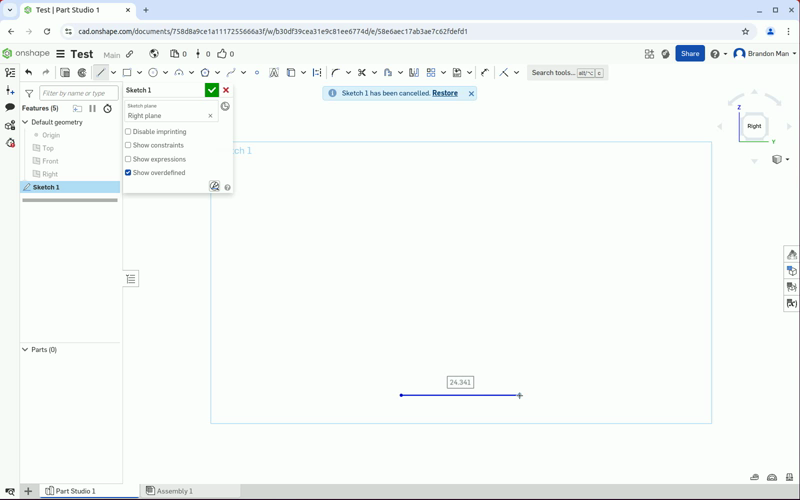
mouse_move(549, 395)
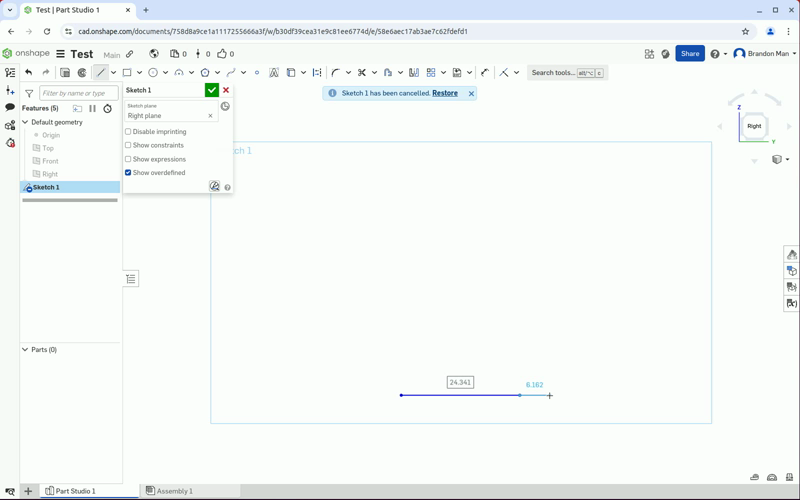
mouse_move(481, 361)
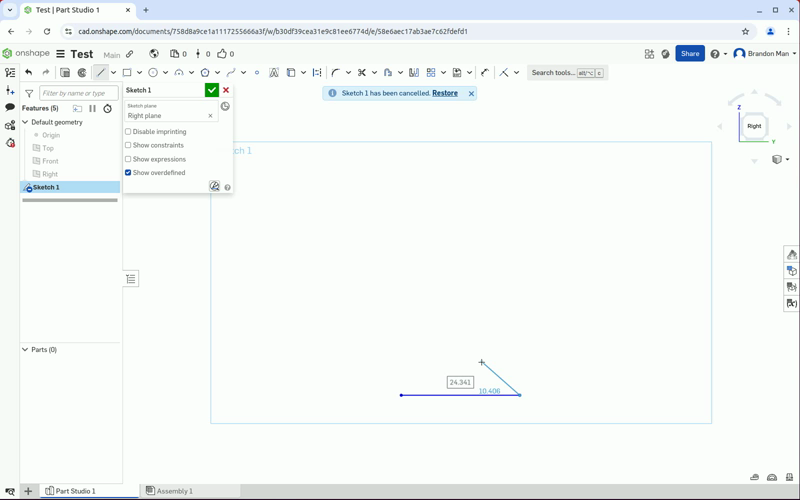
click(481, 361)
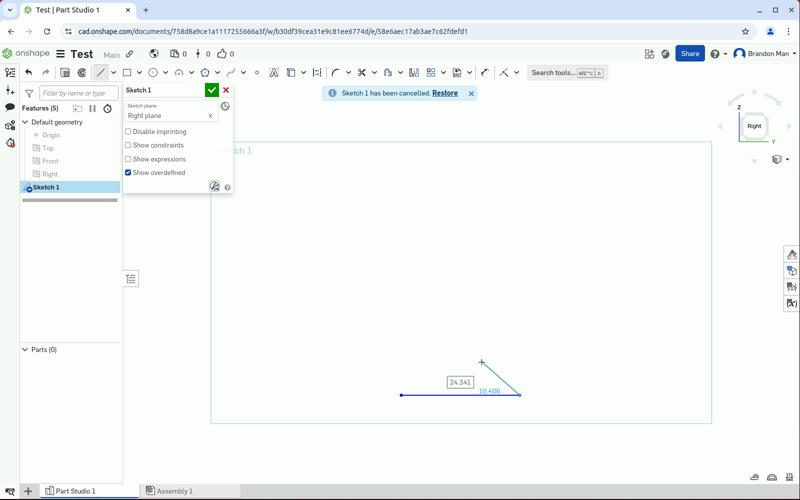
key_up(shift)
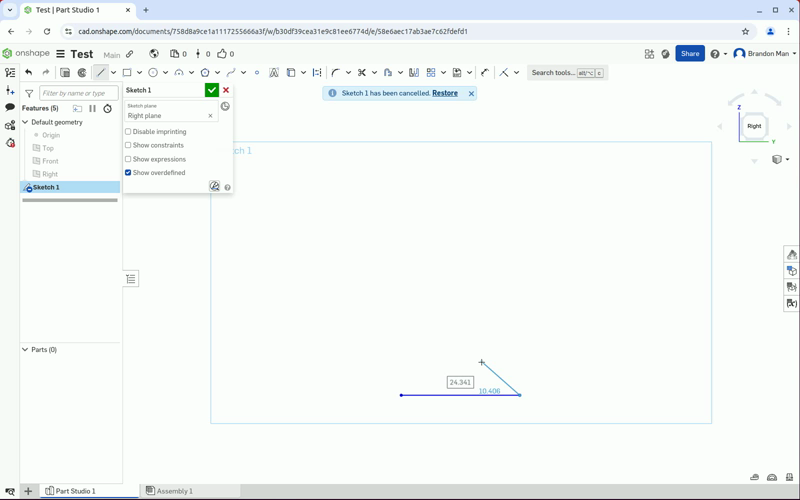
key_down(shift)
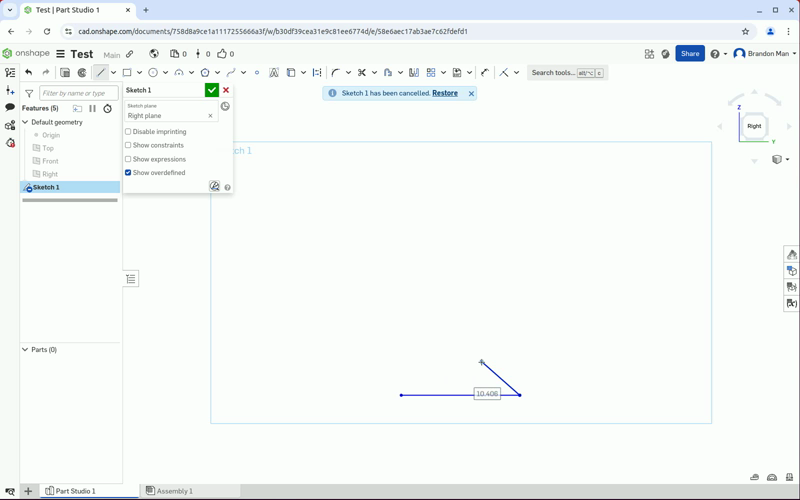
mouse_move(481, 277)
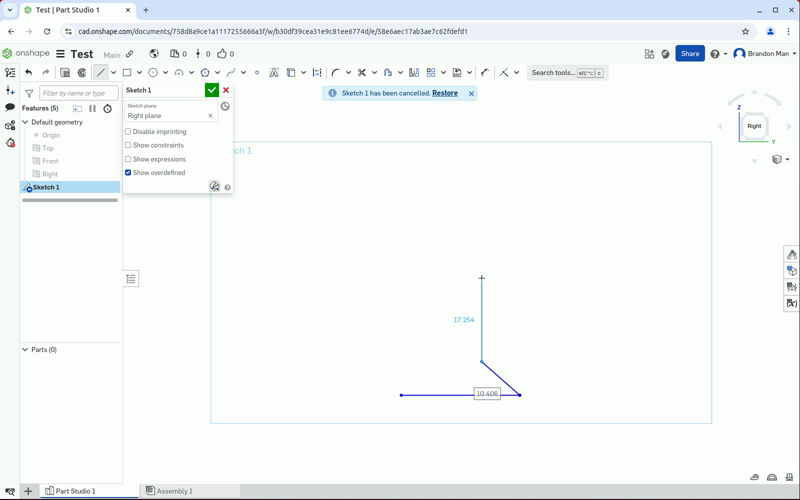
click(481, 277)
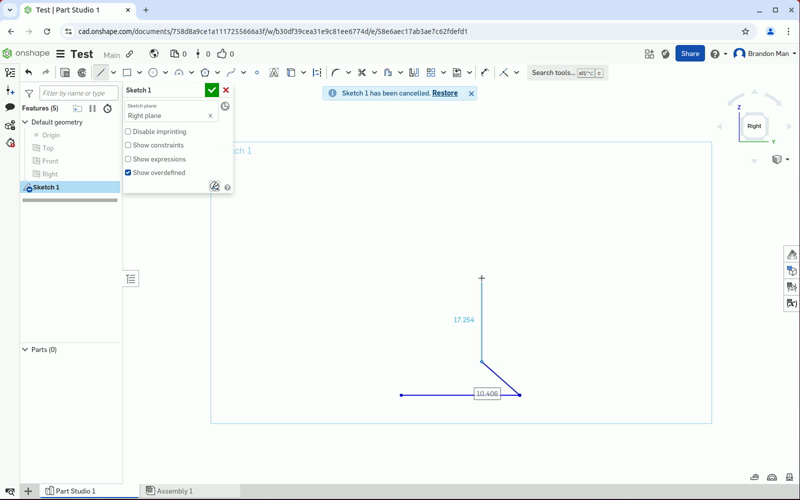
key_up(shift)
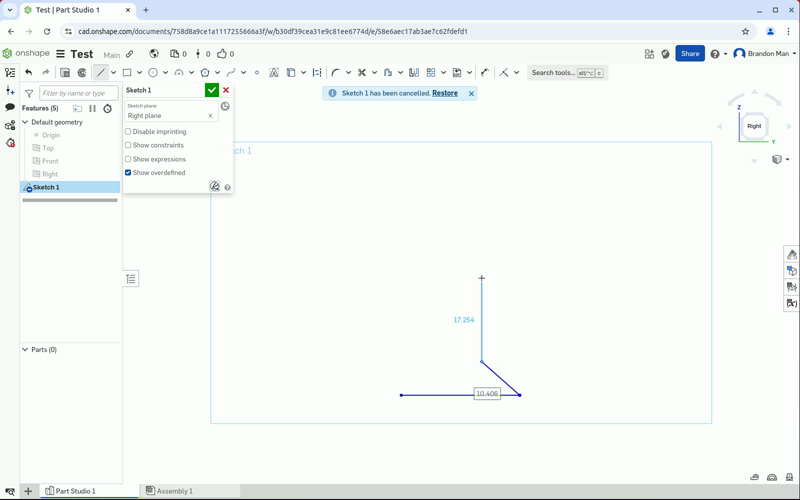
key(esc)
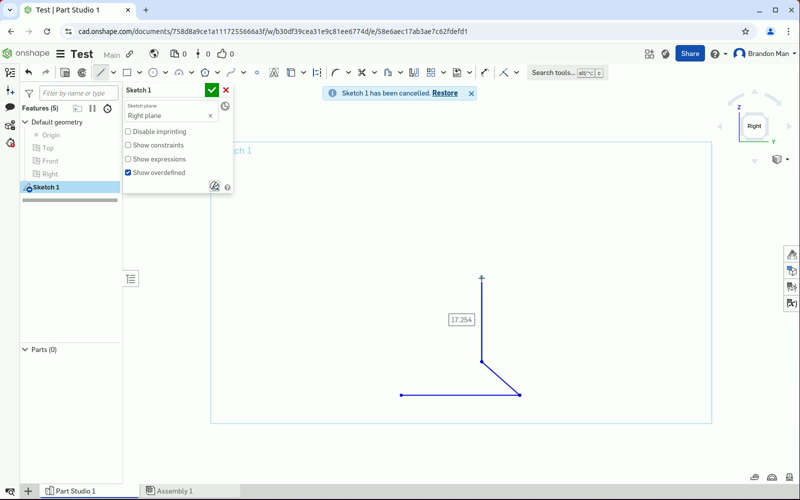
key(a)
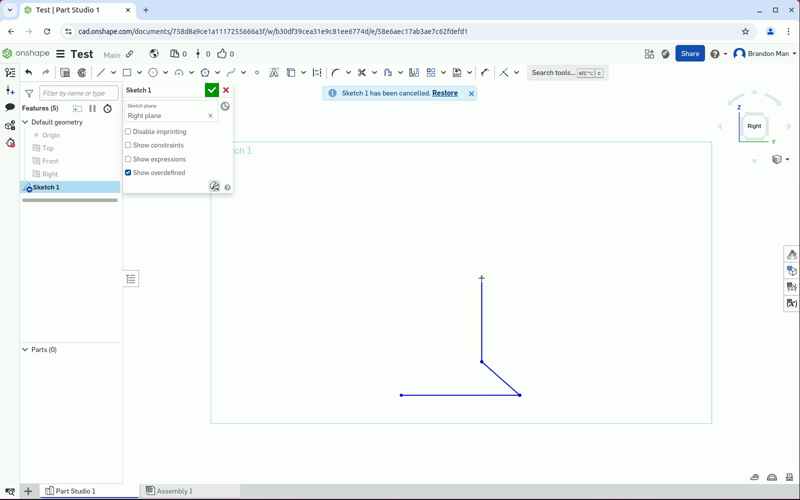
mouse_move(481, 277)
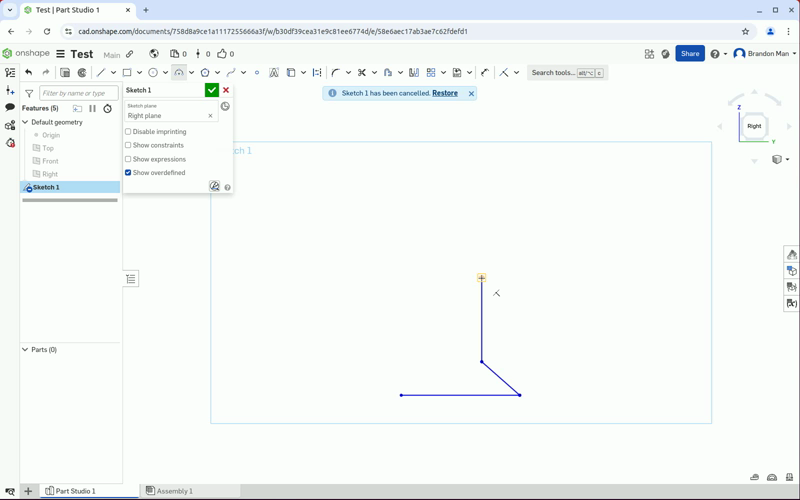
click(481, 277)
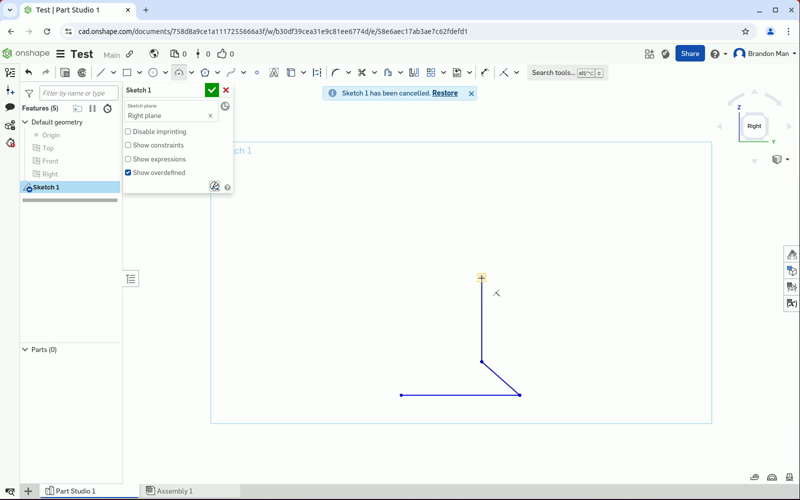
key_down(shift)
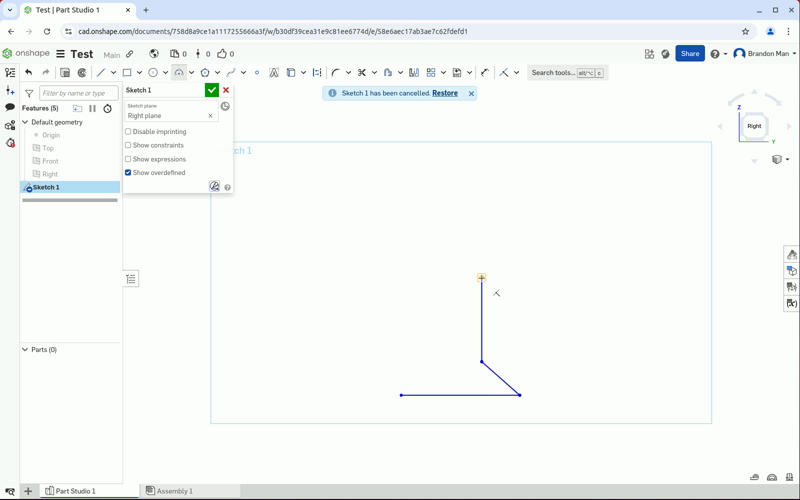
mouse_move(439, 277)
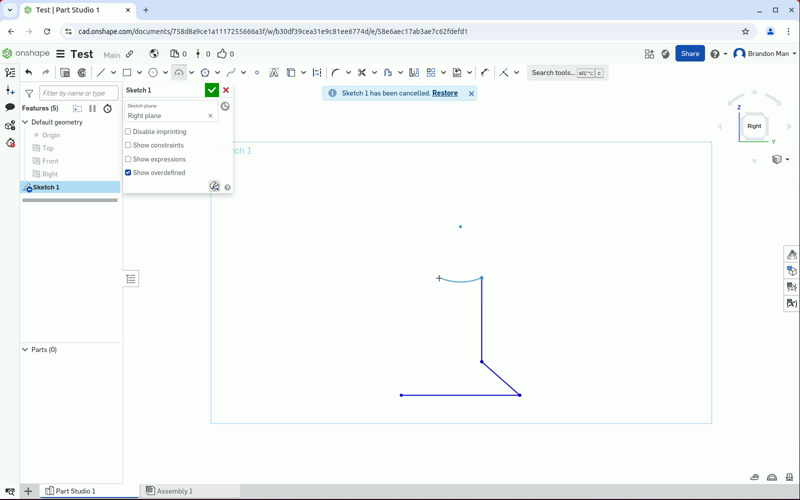
click(439, 277)
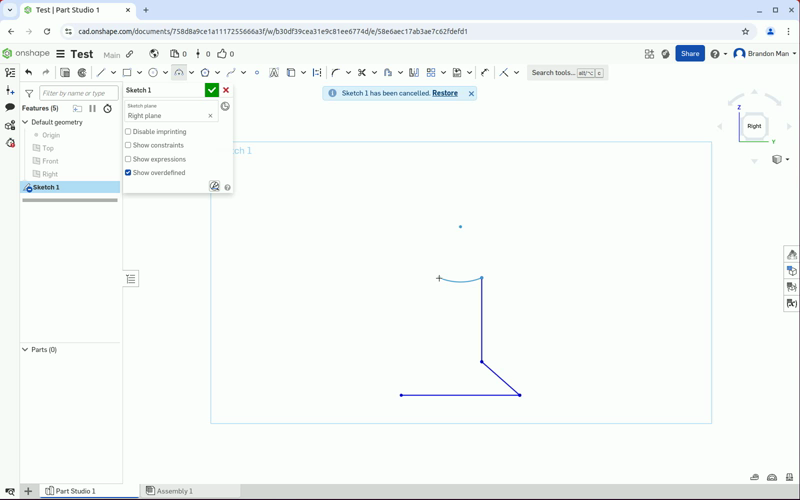
mouse_move(460, 260)
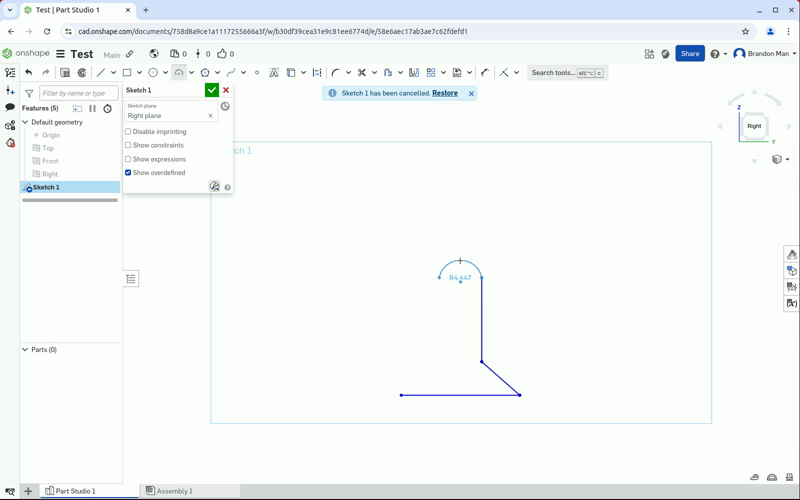
click(460, 260)
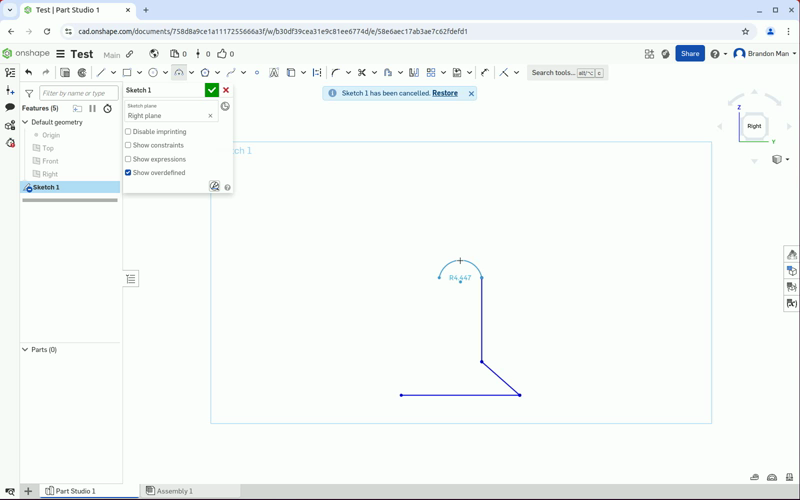
key_up(shift)
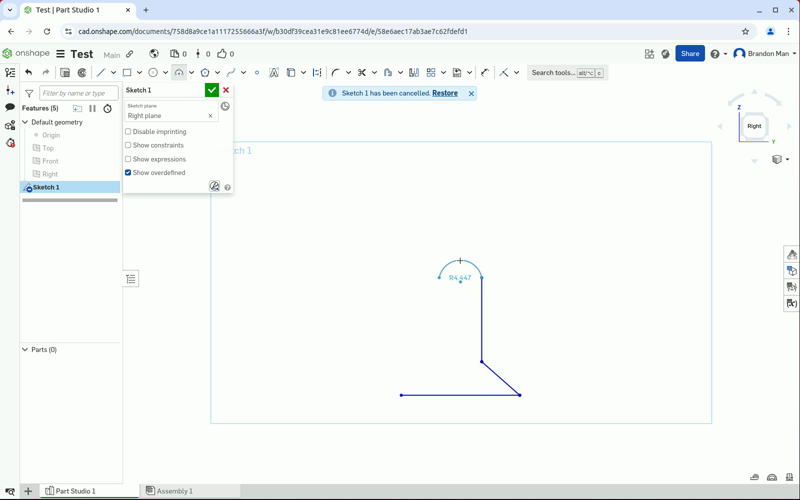
key(esc)
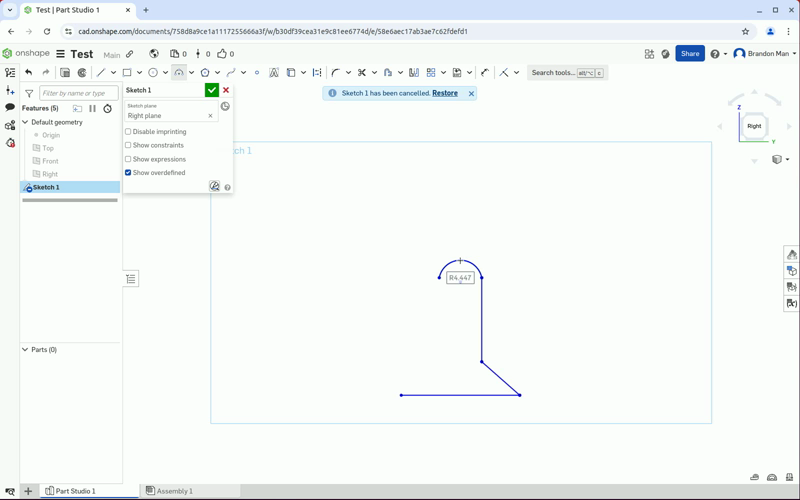
key(l)
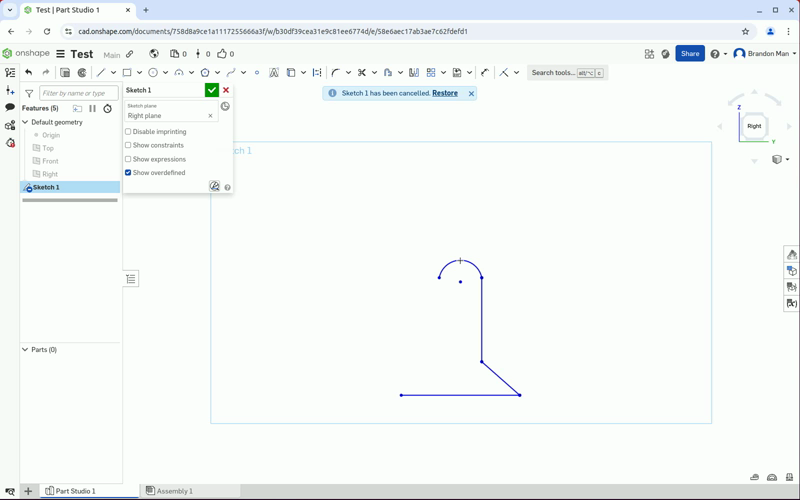
mouse_move(439, 277)
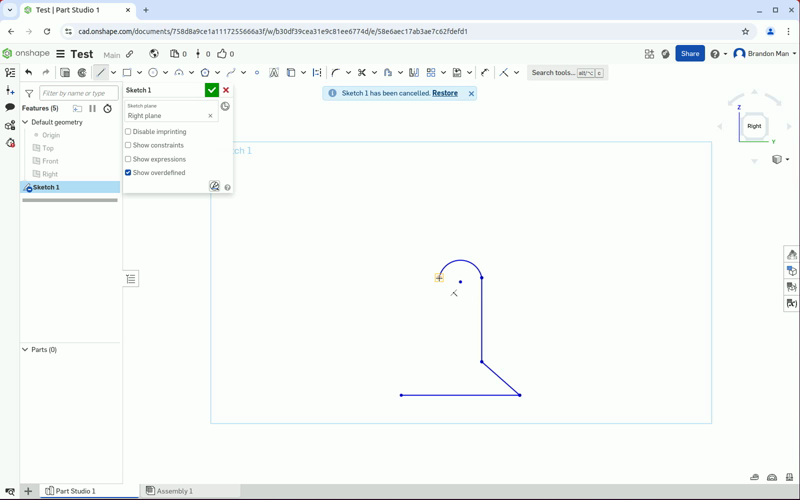
click(439, 277)
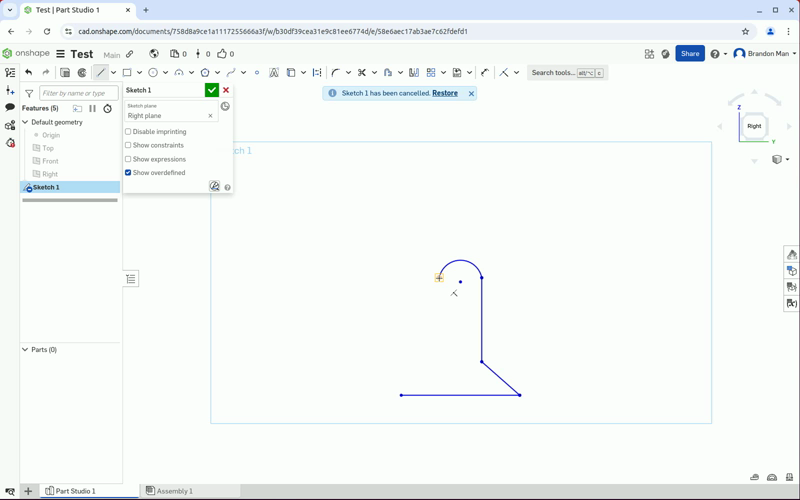
key_down(shift)
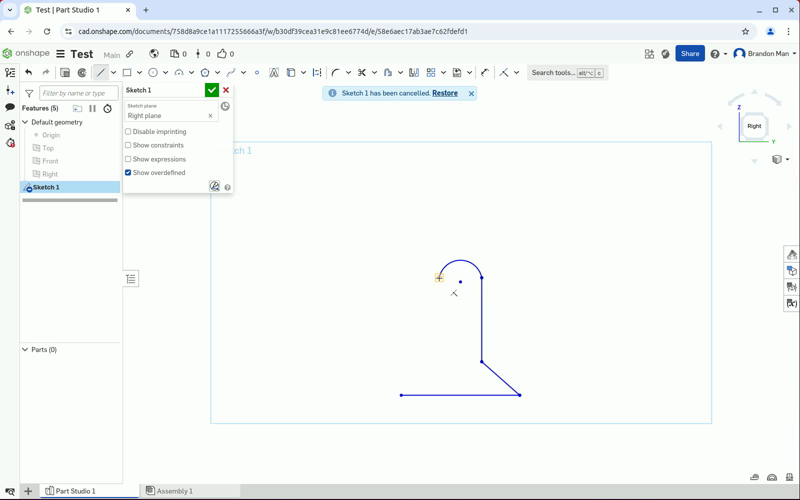
mouse_move(439, 361)
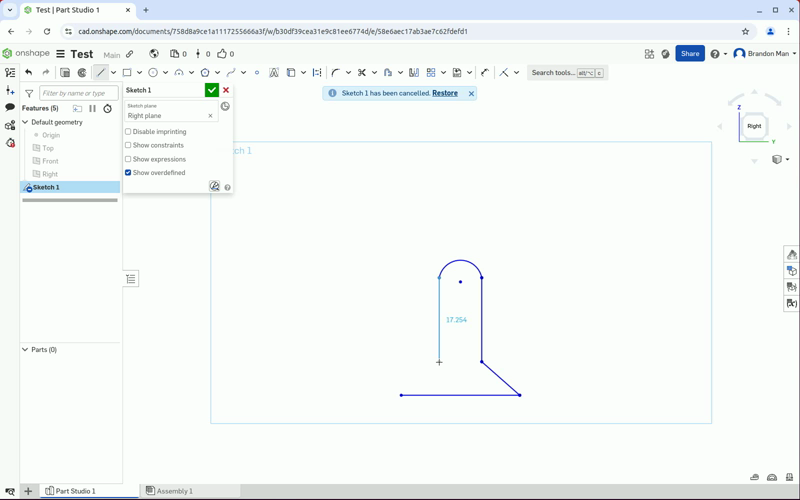
click(439, 361)
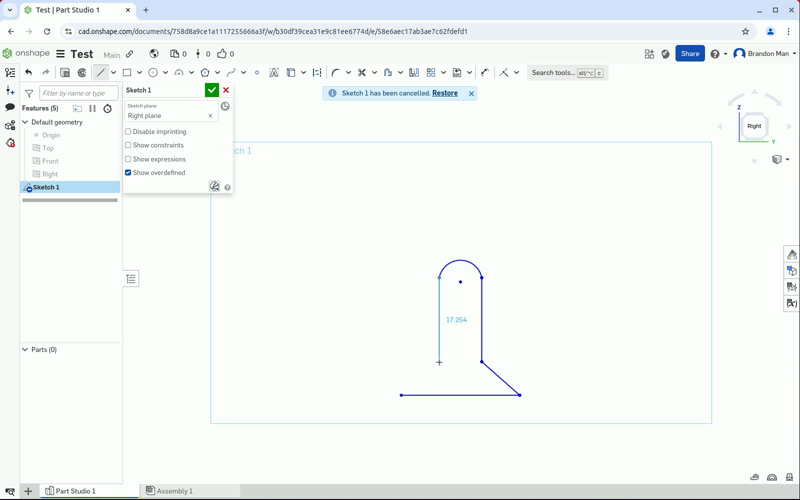
key_up(shift)
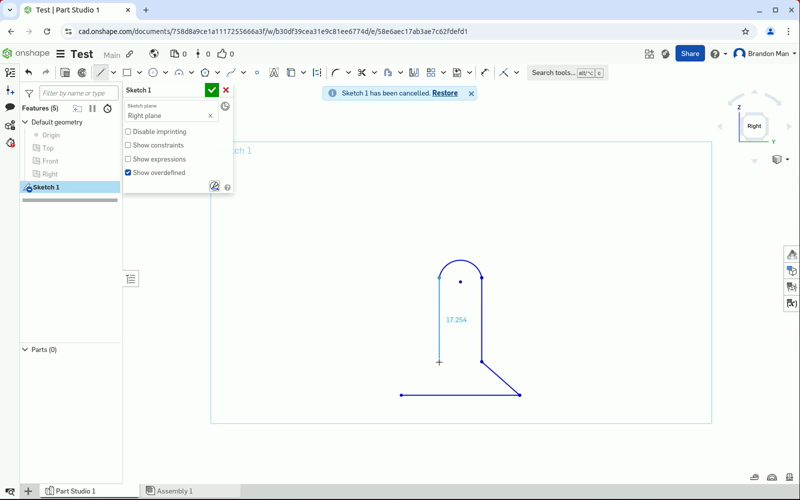
mouse_move(469, 361)
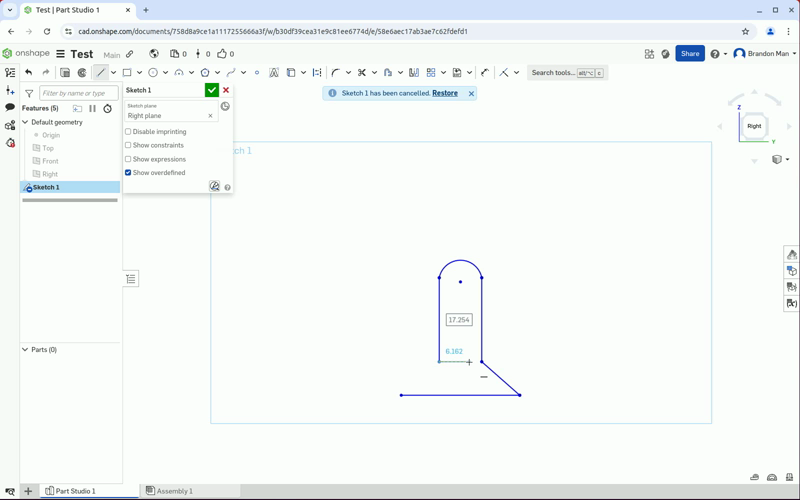
key_down(shift)
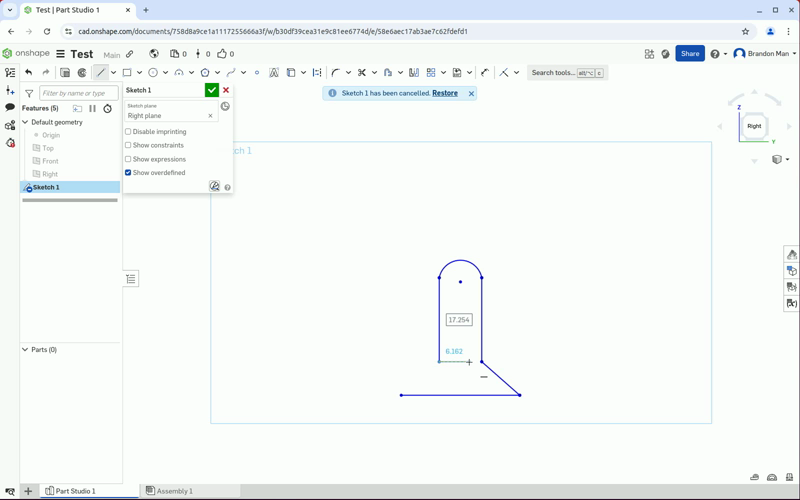
mouse_move(401, 395)
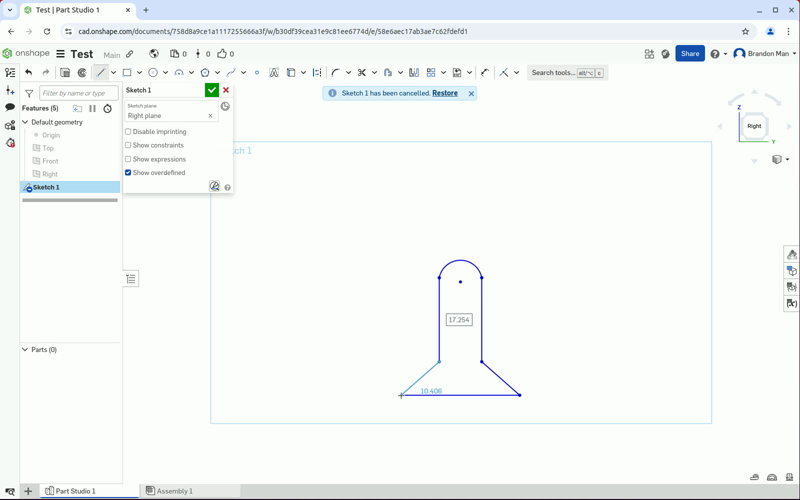
key_up(shift)
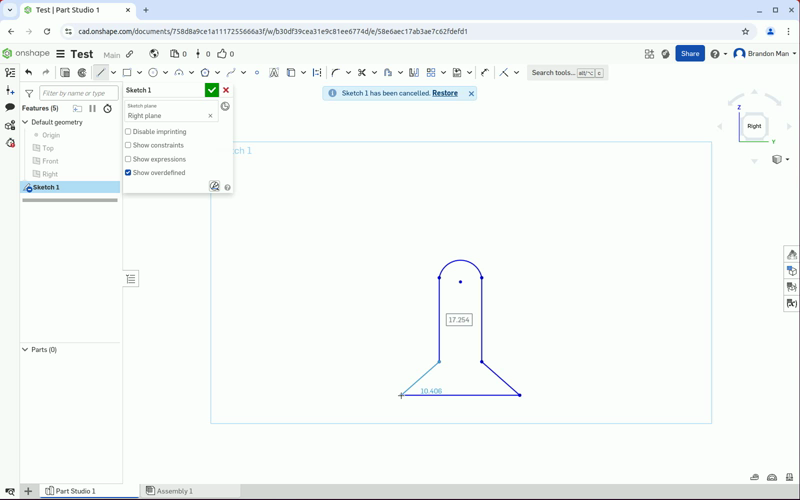
click(401, 395)
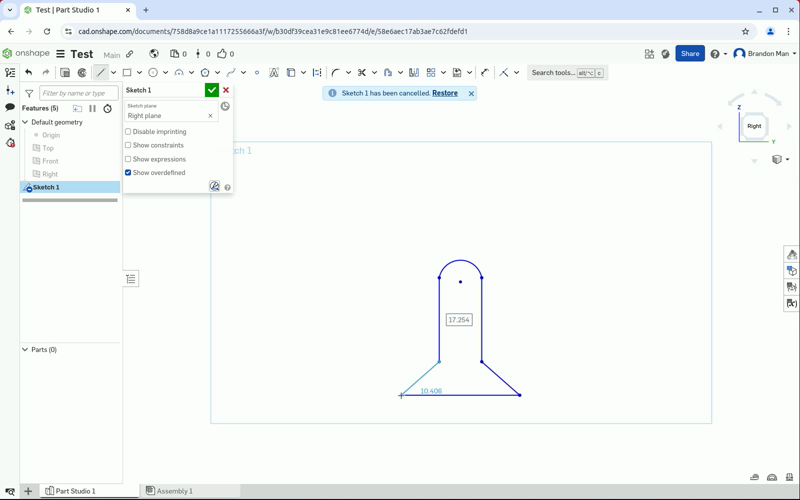
key(esc)
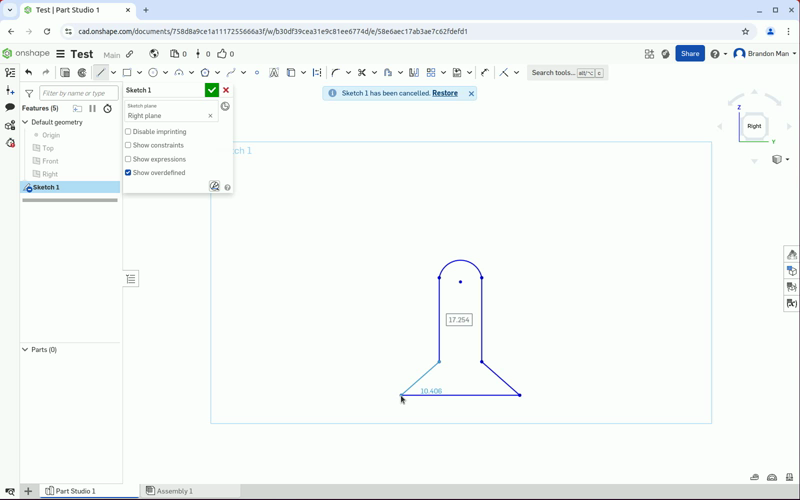
mouse_move(430, 383)
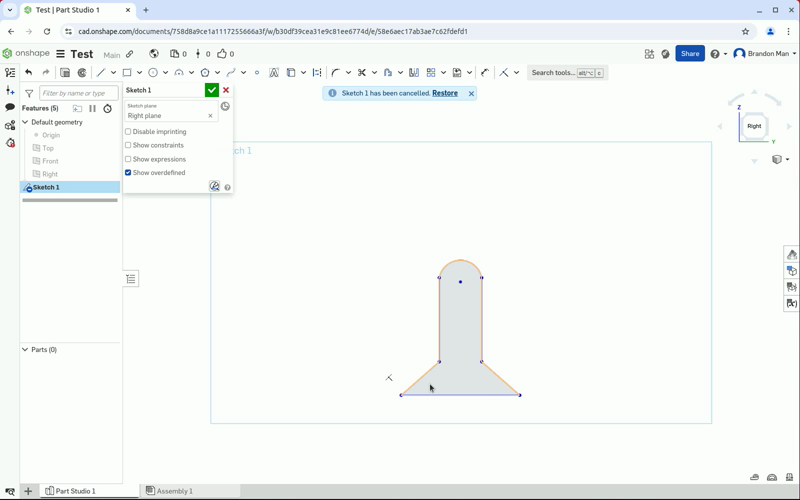
click(430, 383)
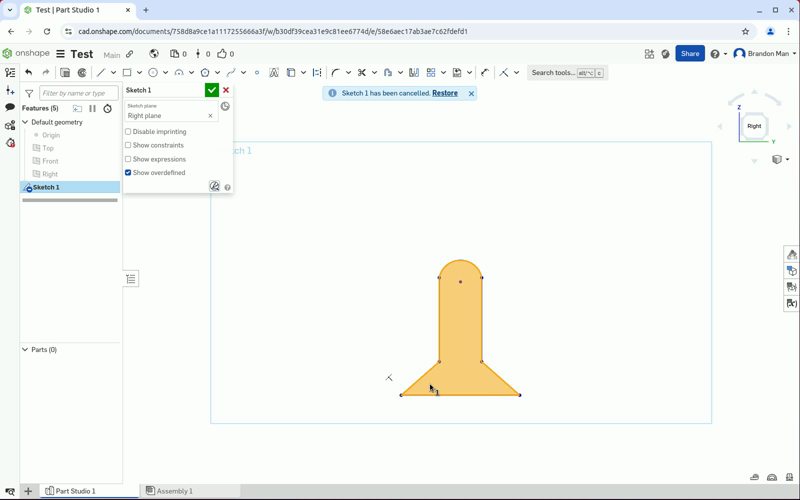
mouse_move(73, 352)
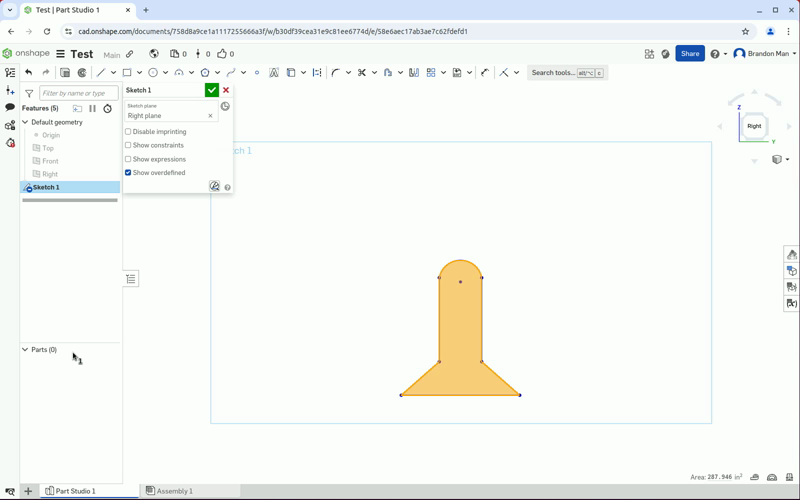
key(shift+y)
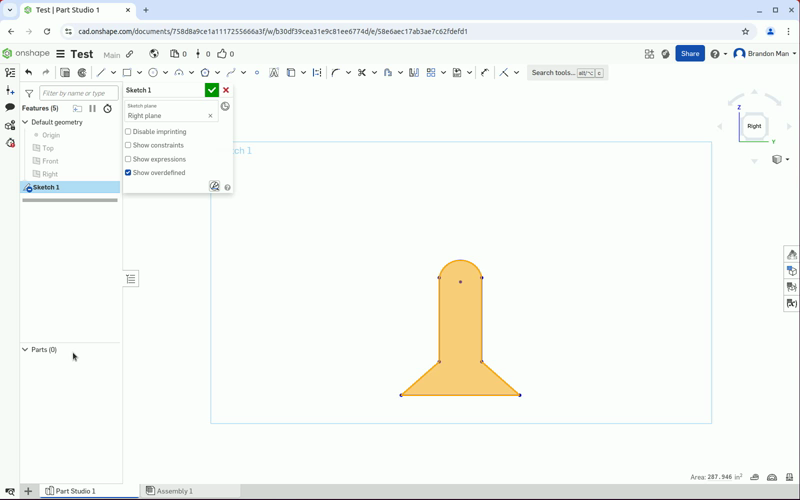
key(shift+e)
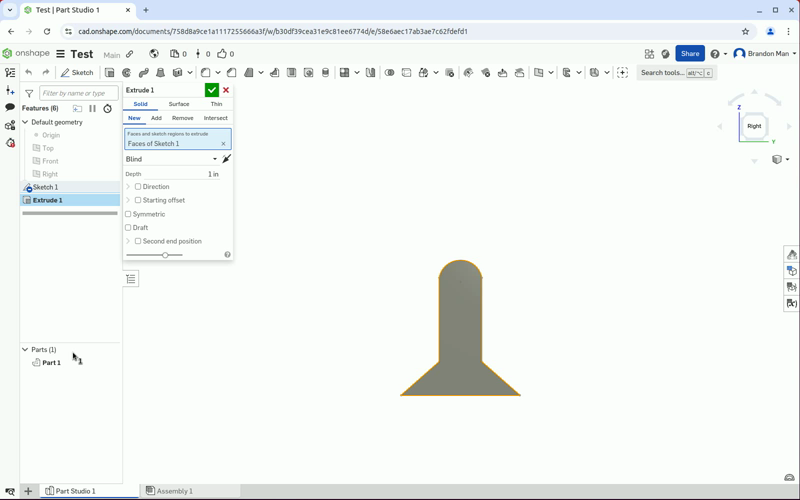
mouse_move(143, 106)
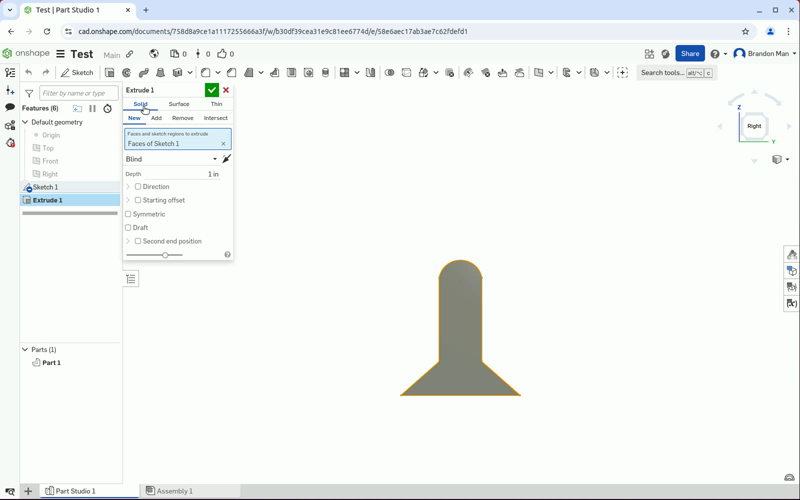
click(143, 106)
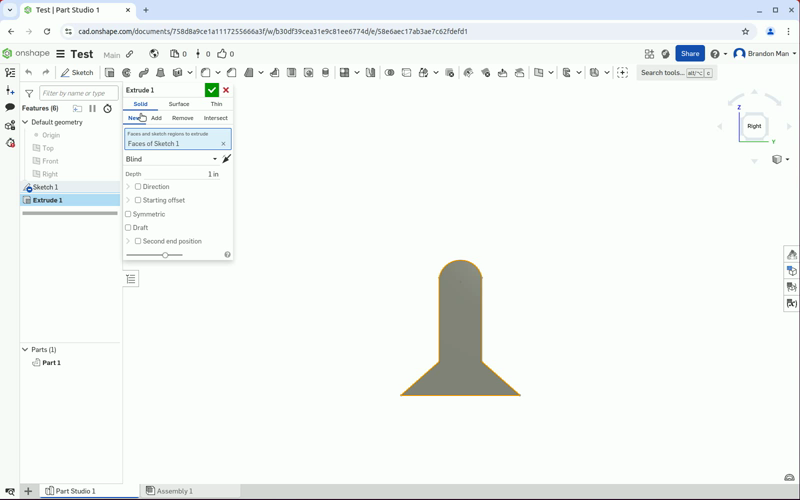
mouse_move(137, 120)
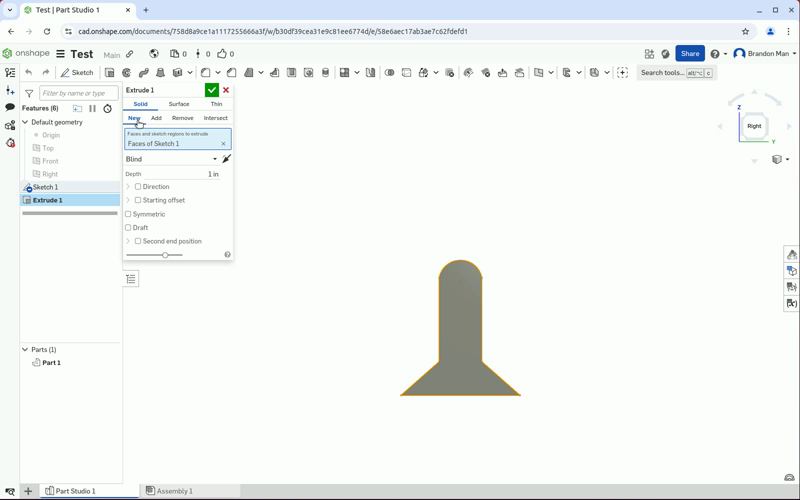
click(137, 120)
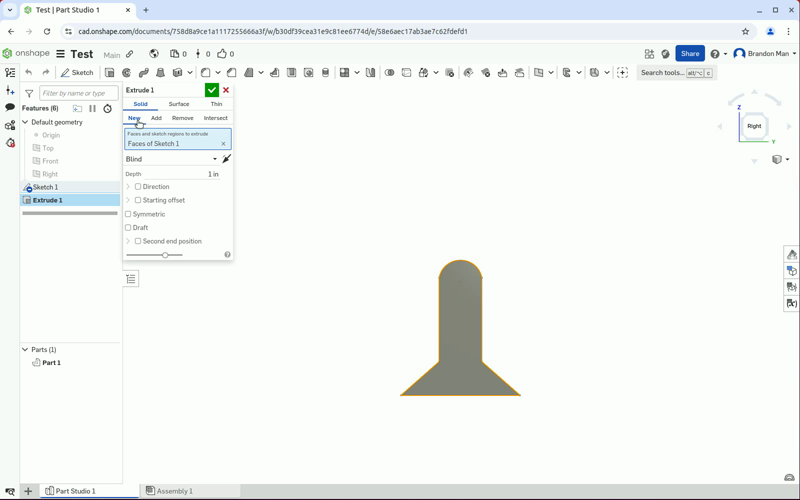
key(tab, 4)
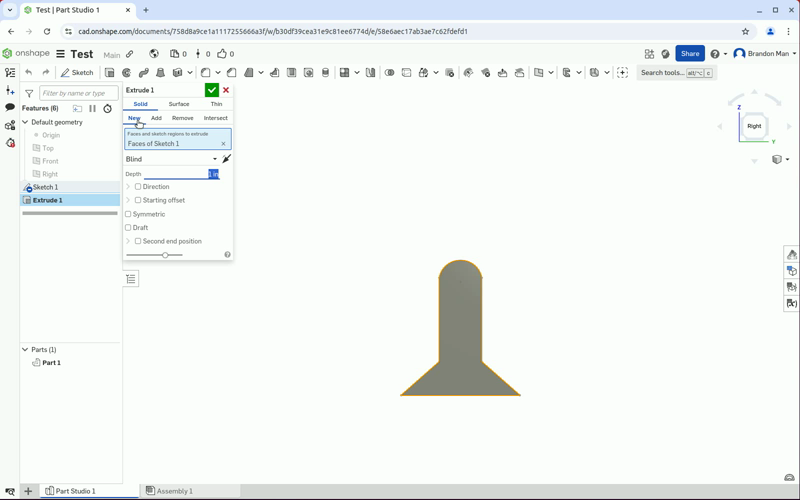
text(5.296)
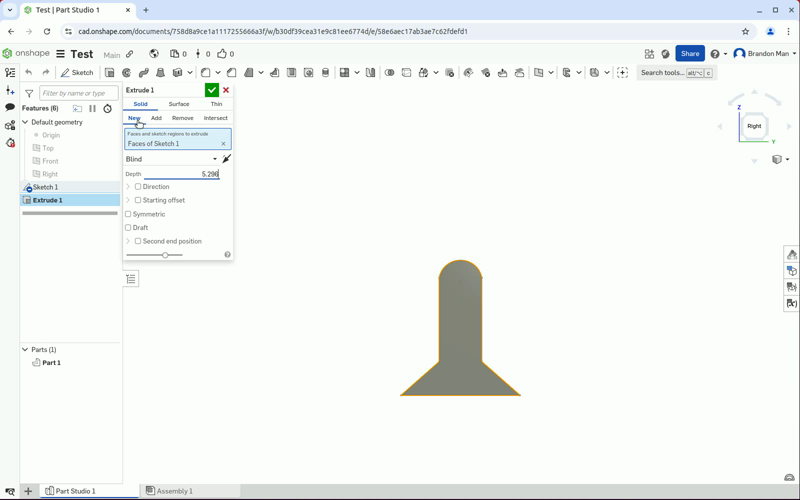
key(enter)
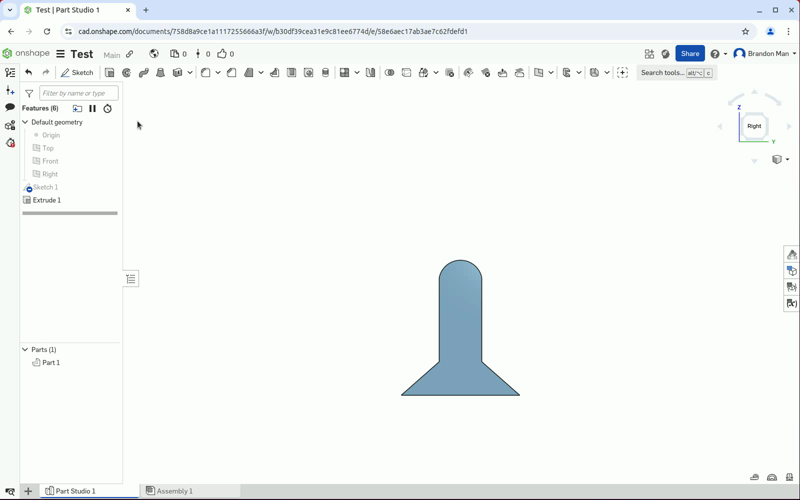
key(shift+h)
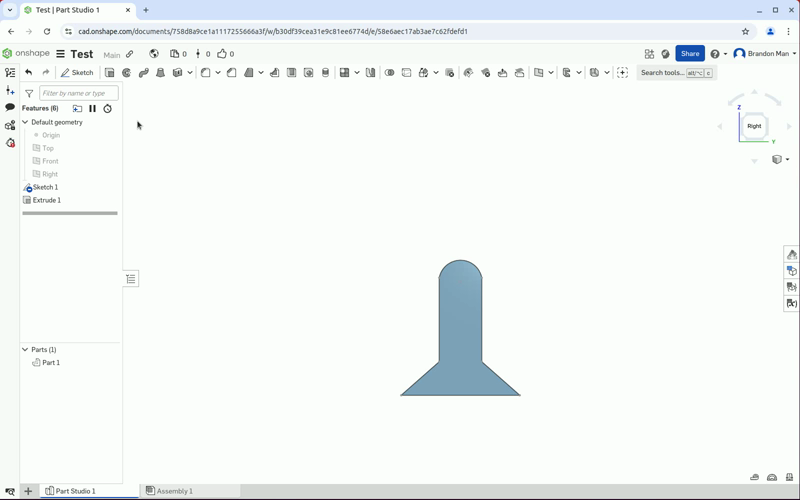
key(shift+h)
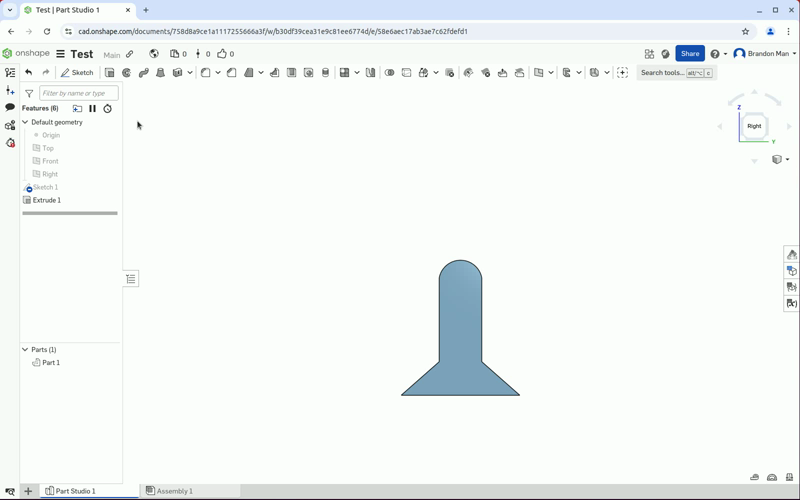
mouse_move(73, 189)
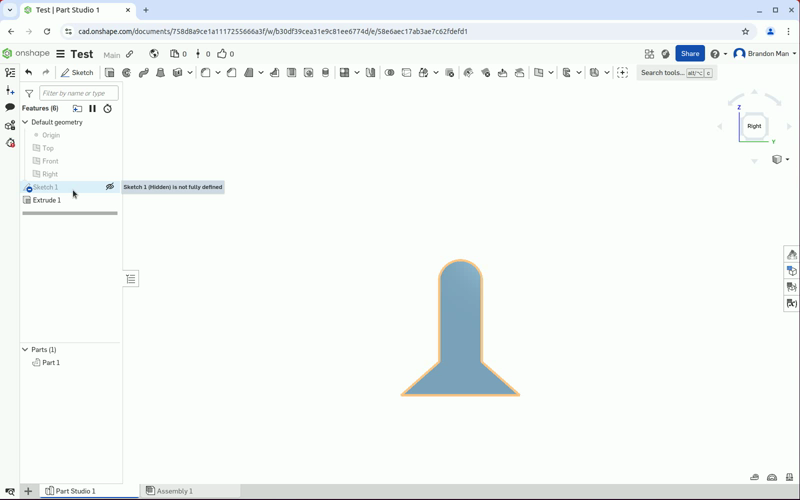
click(73, 189)
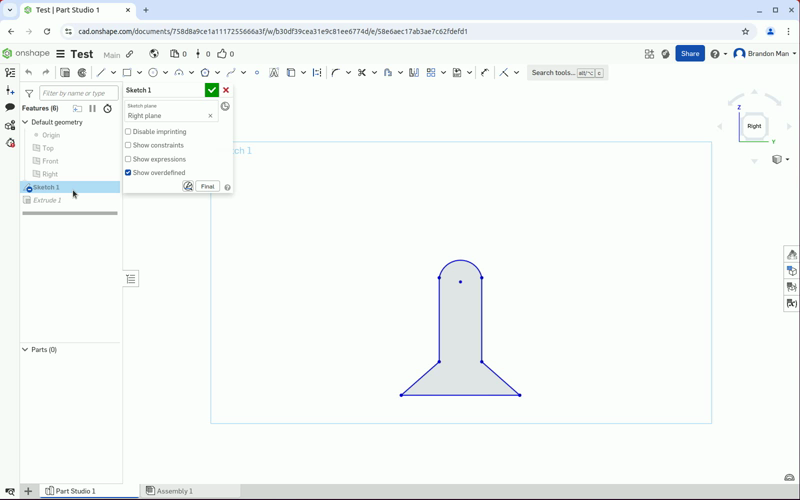
mouse_move(229, 92)
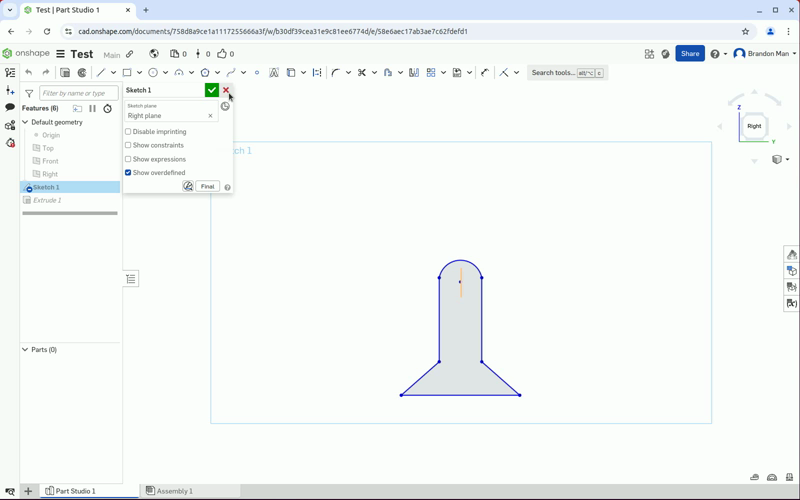
click(229, 92)
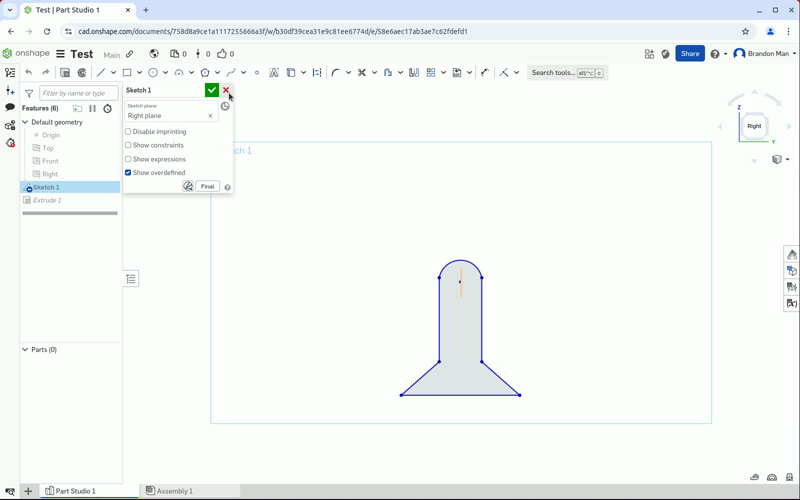
key(shift+s)
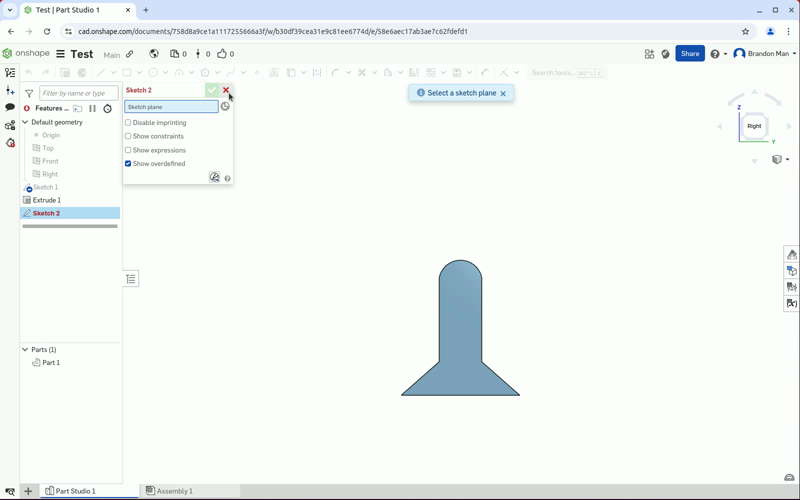
mouse_move(73, 176)
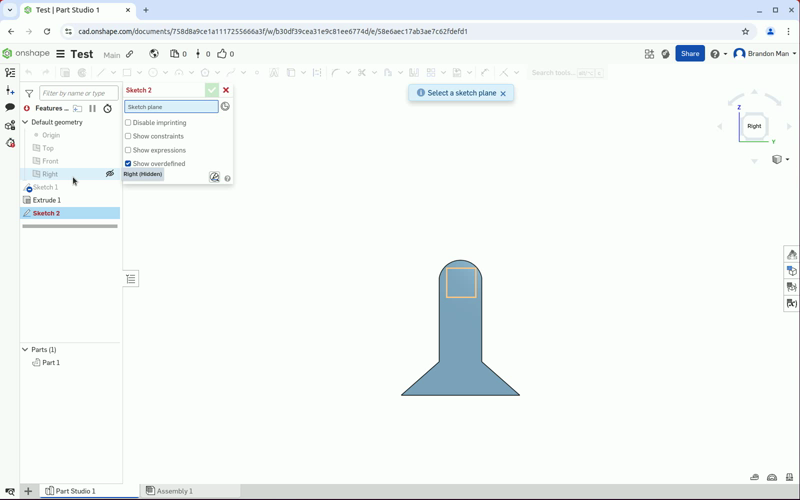
click(73, 176)
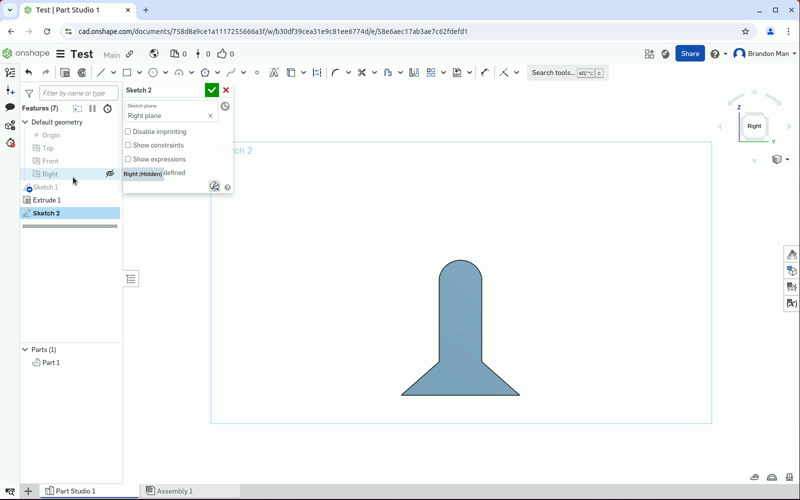
mouse_move(73, 352)
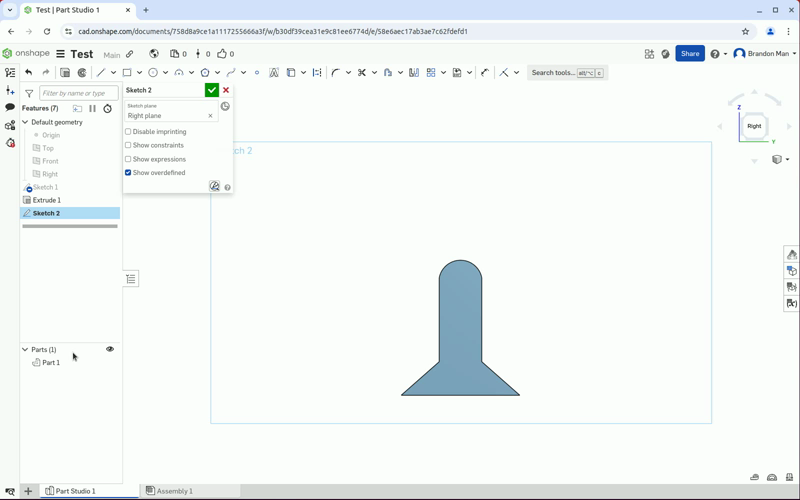
key(y)
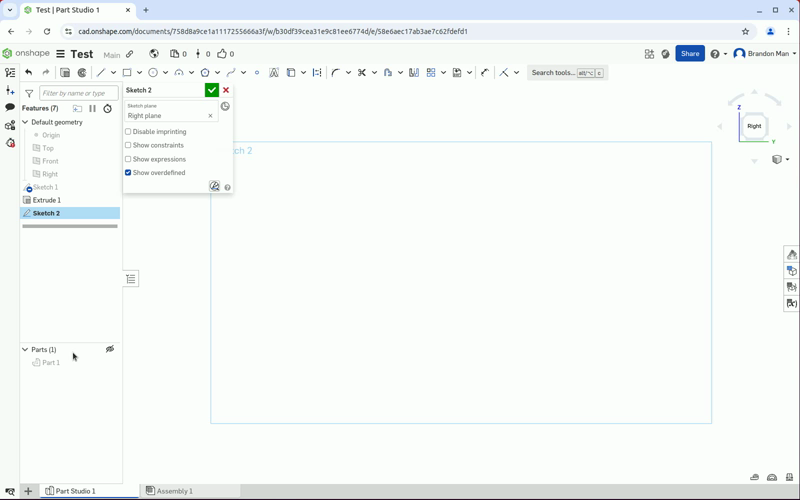
key(c)
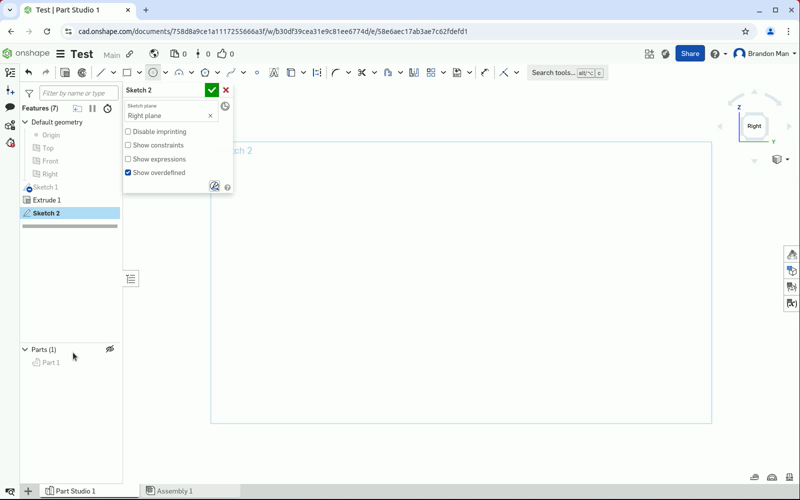
key_down(shift)
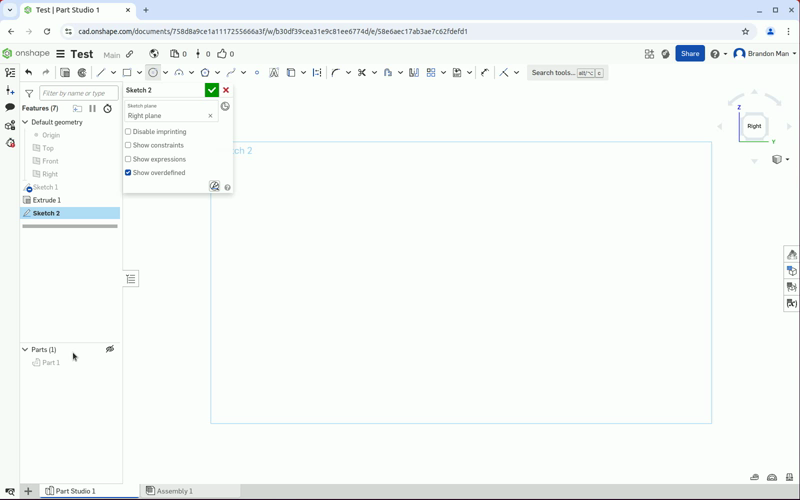
mouse_move(460, 282)
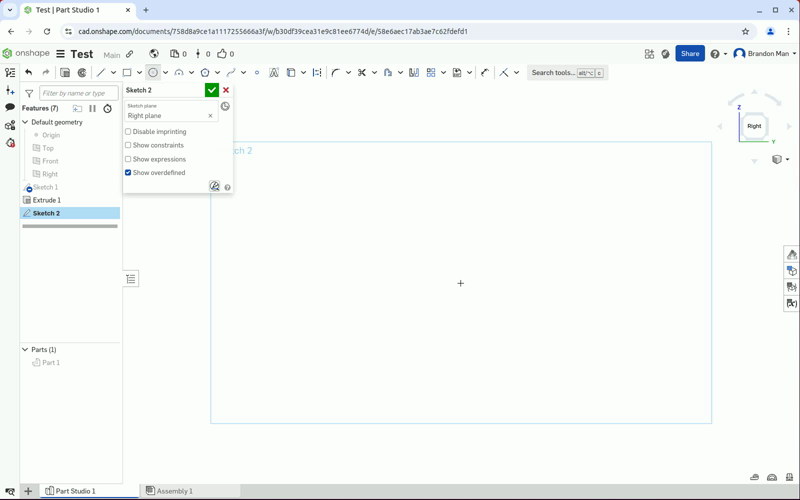
click(460, 282)
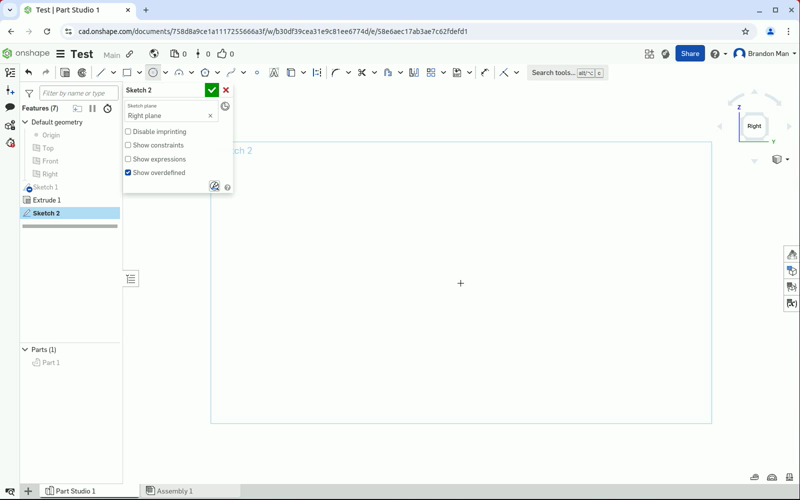
key_up(shift)
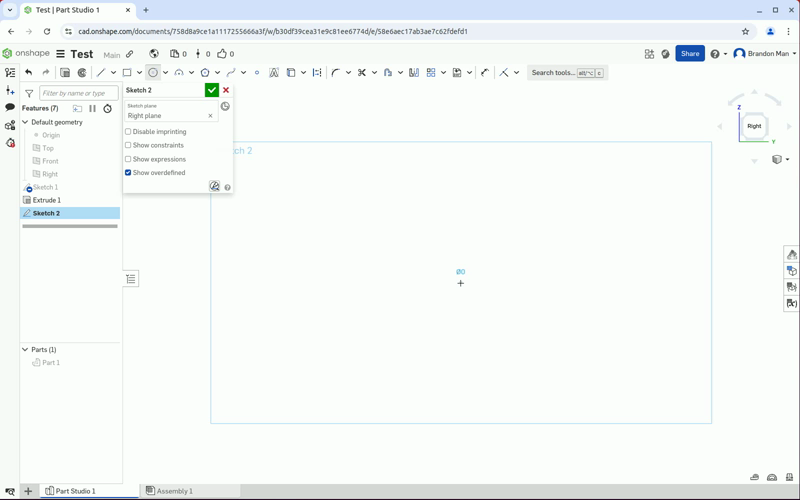
mouse_move(472, 282)
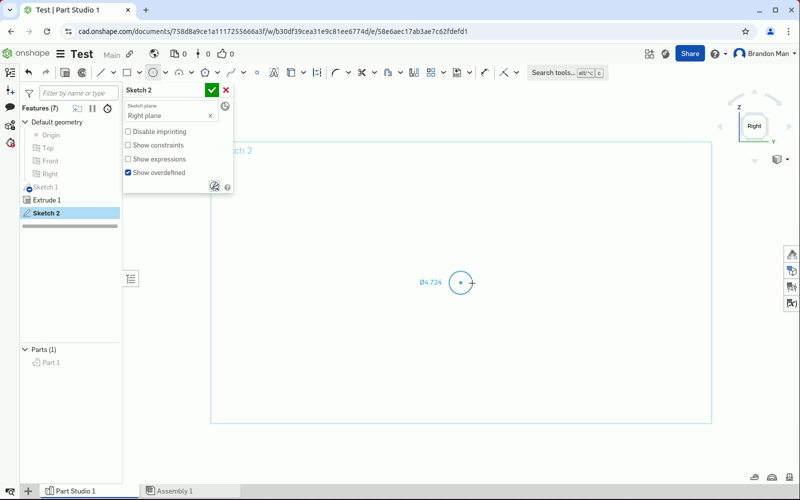
click(472, 282)
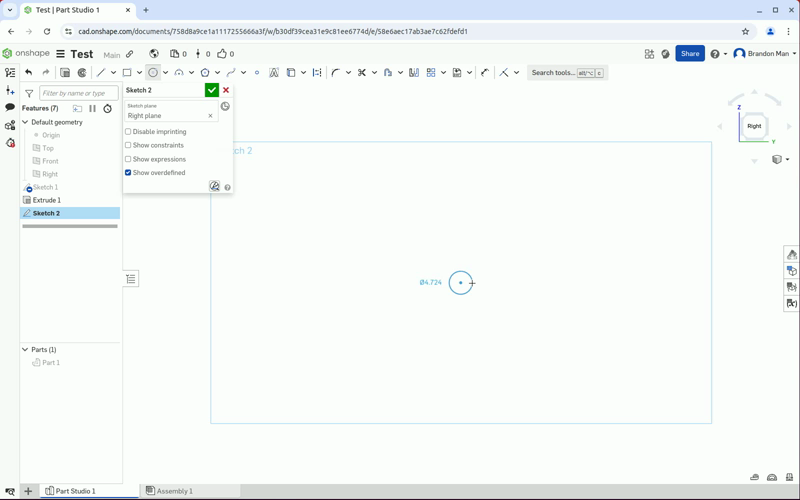
key(esc)
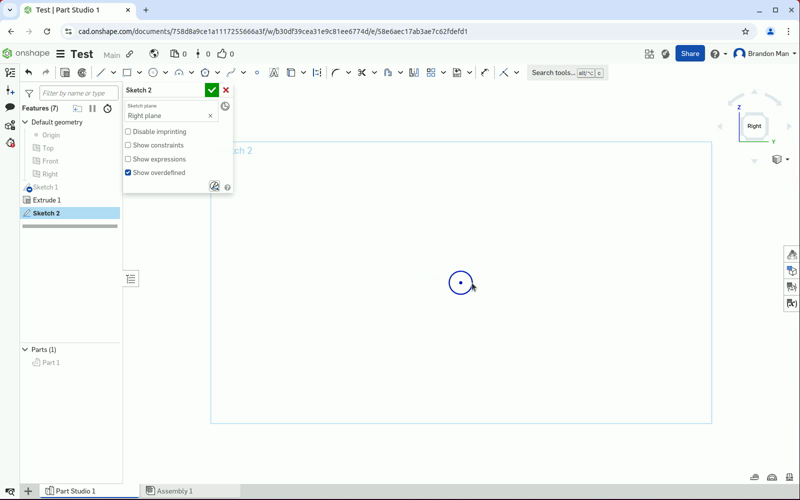
mouse_move(451, 278)
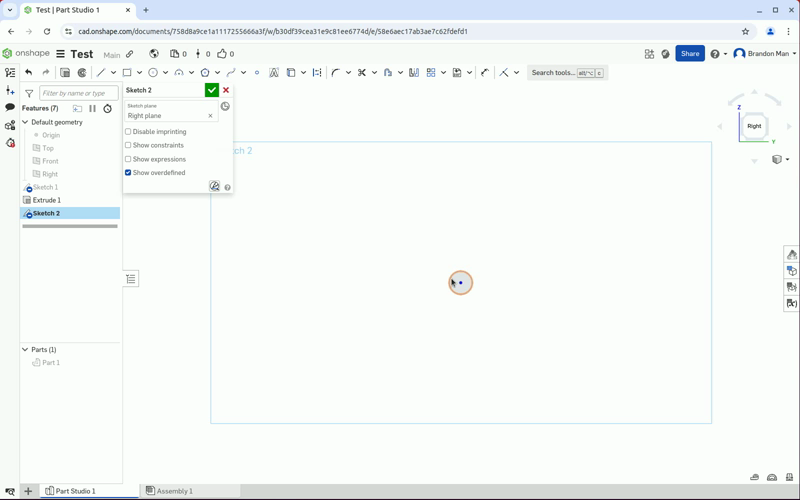
scroll(6)
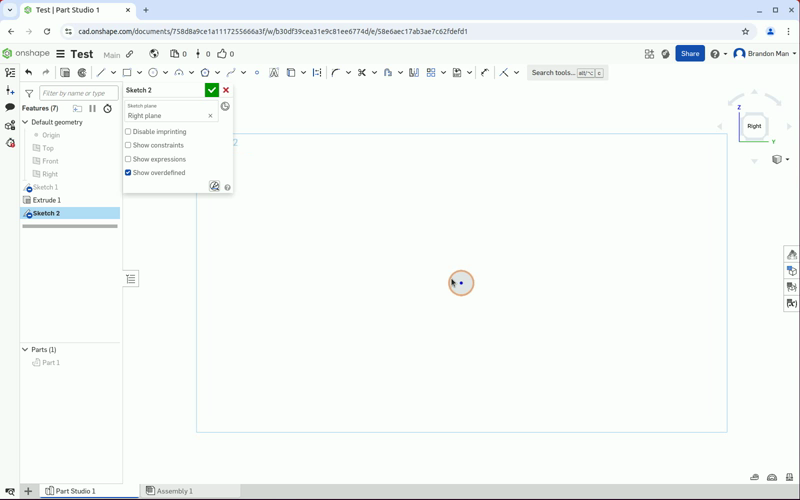
scroll(6)
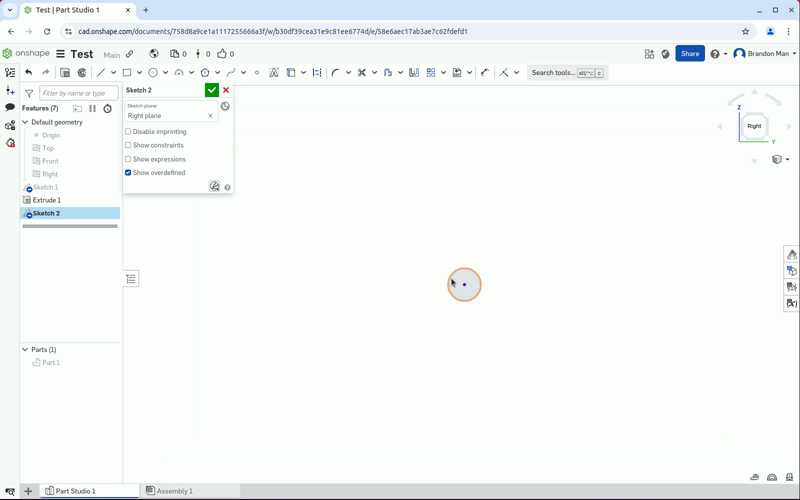
scroll(6)
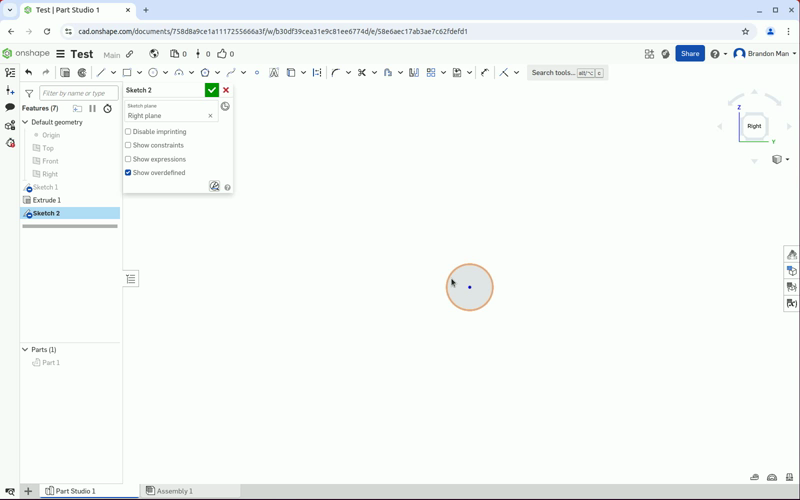
scroll(6)
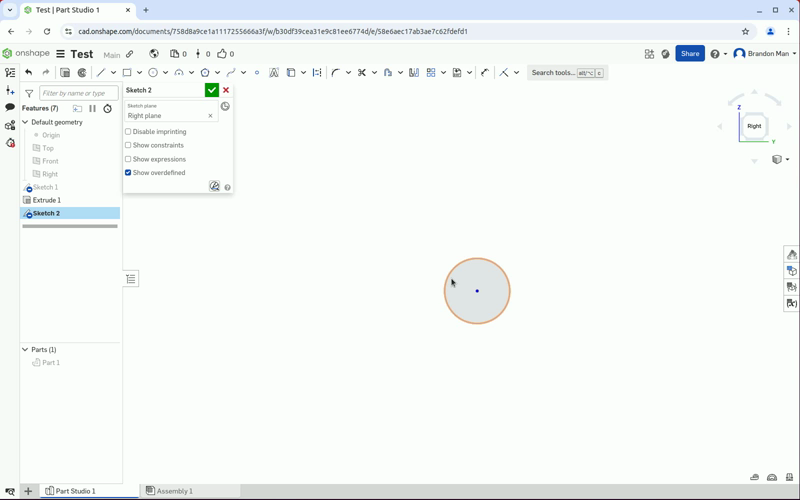
scroll(6)
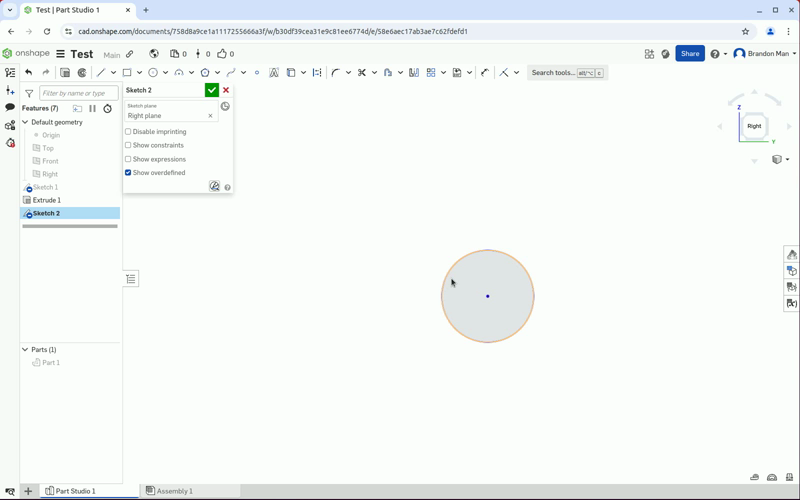
scroll(6)
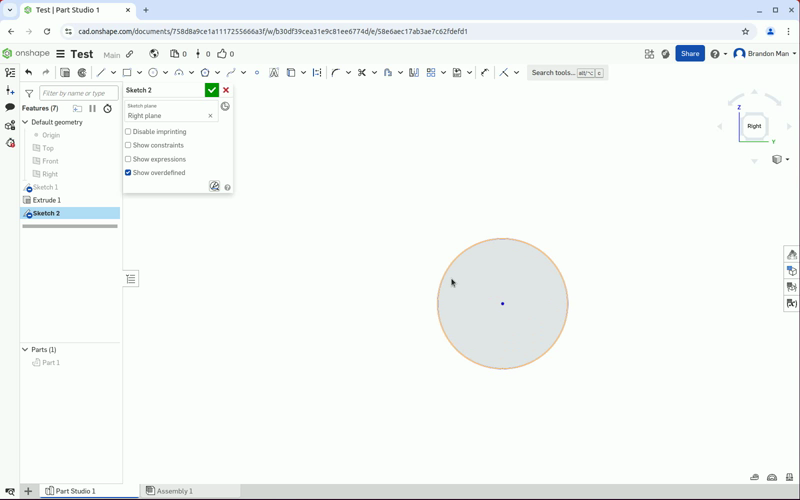
scroll(6)
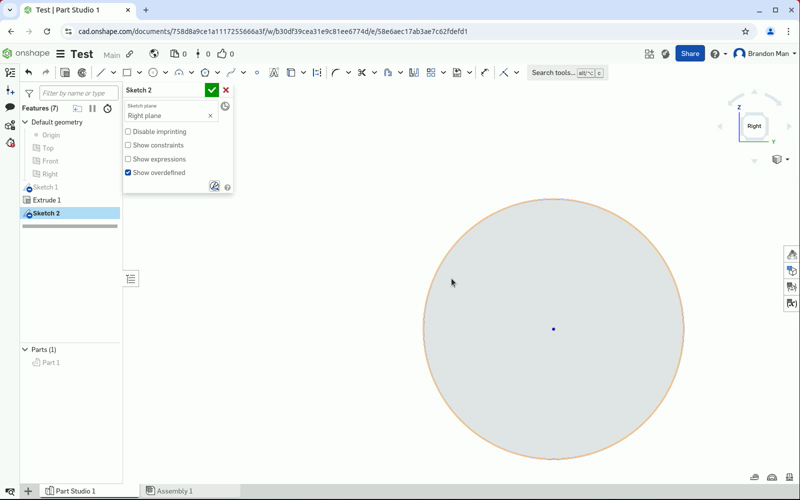
click(451, 278)
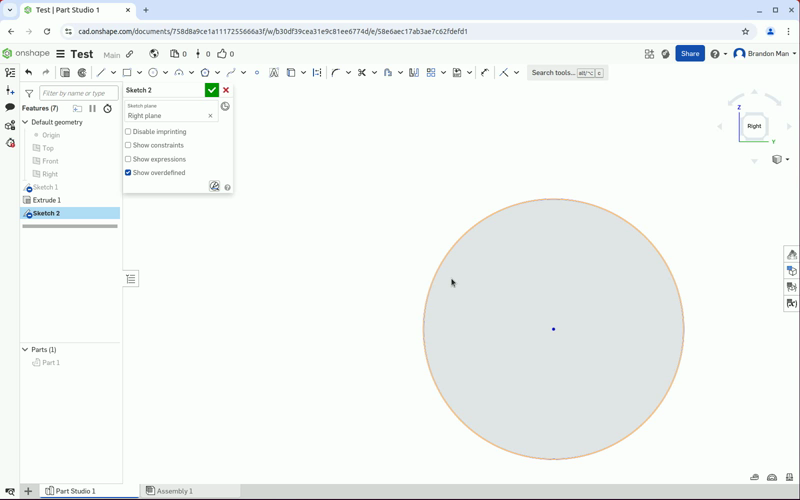
scroll(-6)
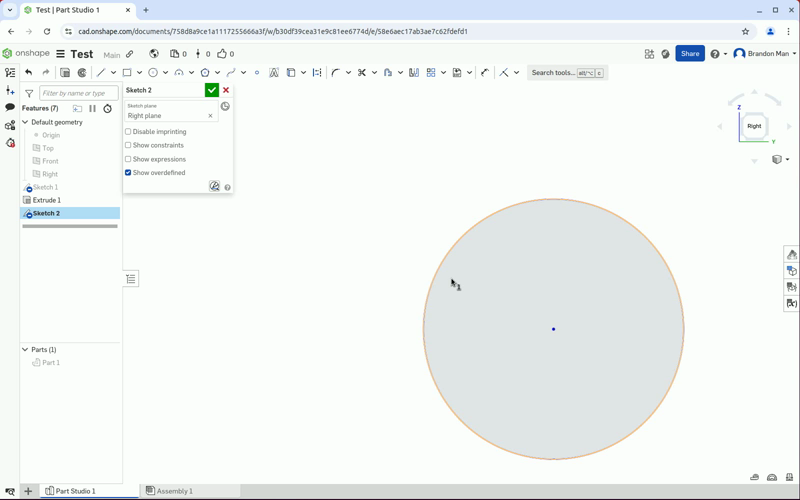
scroll(-6)
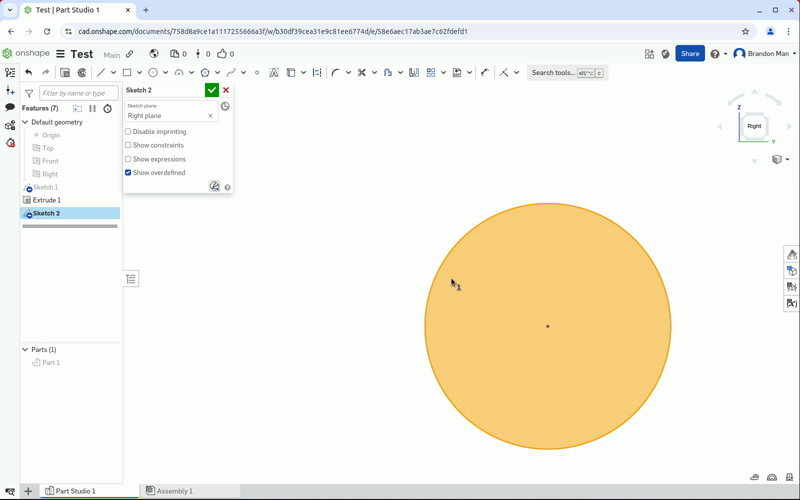
scroll(-6)
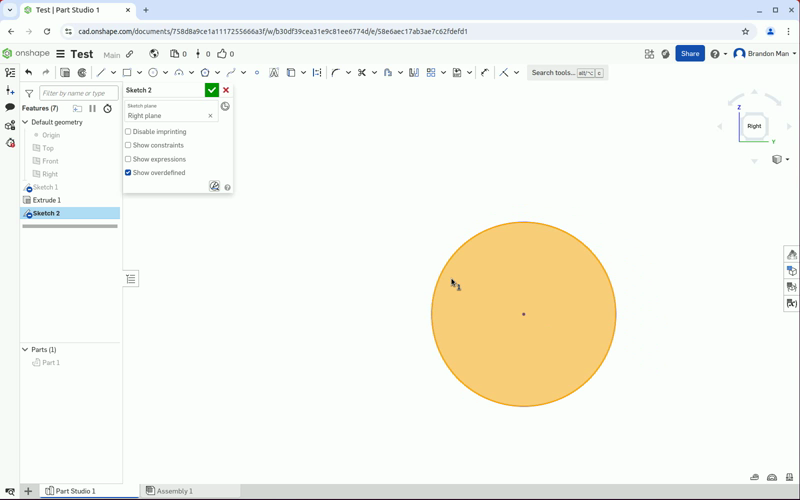
scroll(-6)
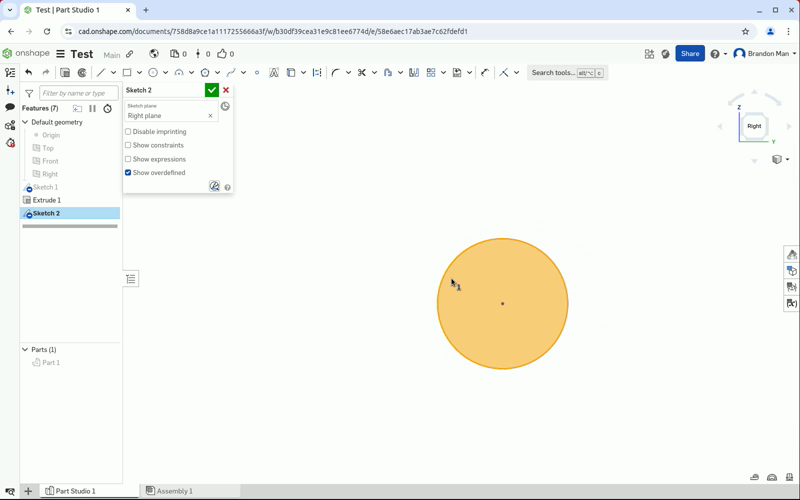
scroll(-6)
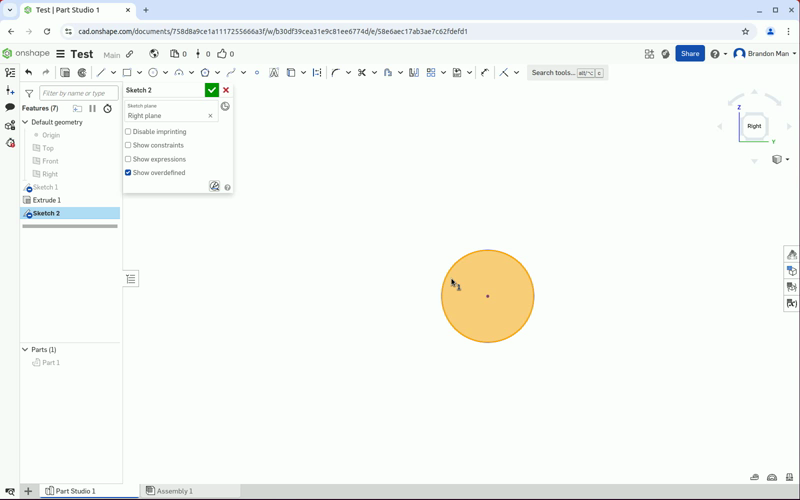
scroll(-6)
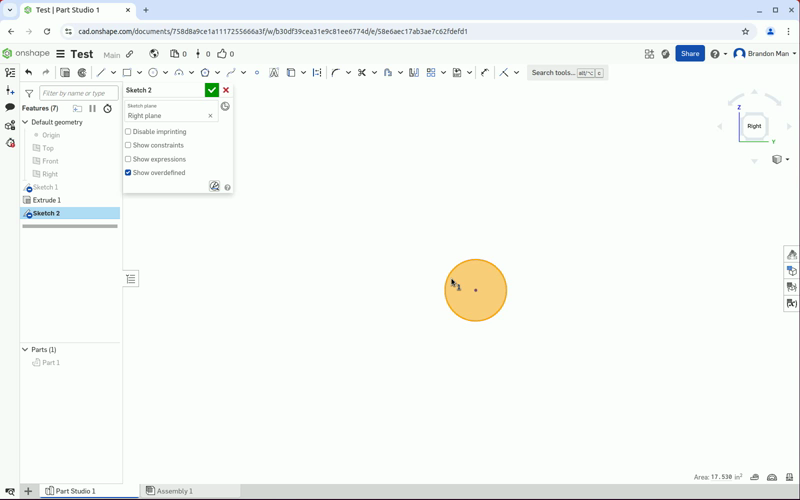
scroll(-6)
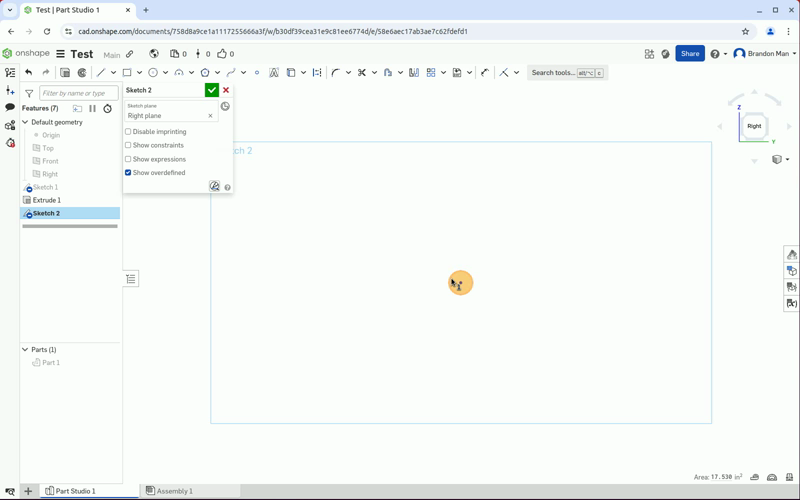
mouse_move(73, 352)
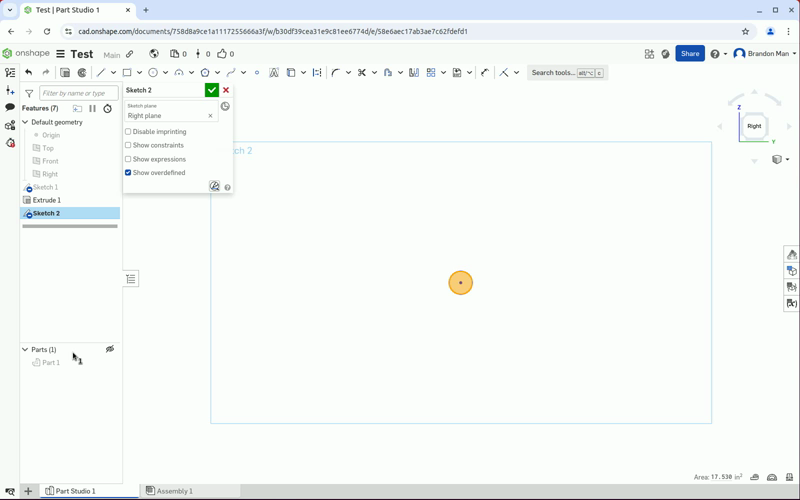
key(shift+y)
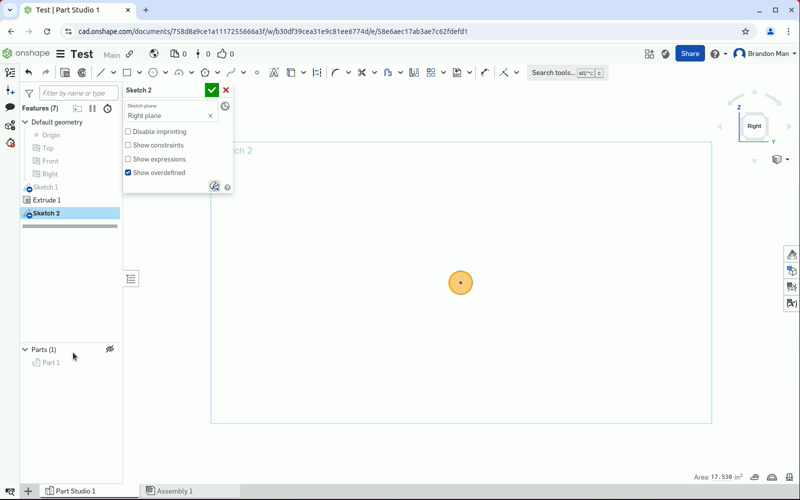
key(shift+e)
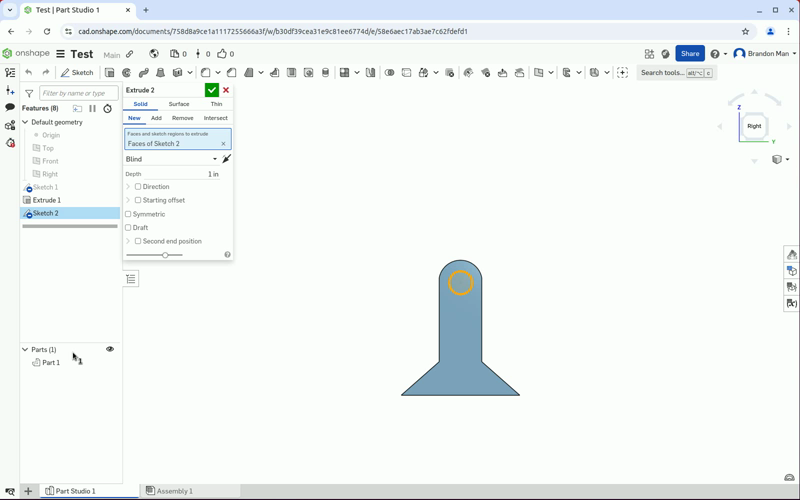
mouse_move(143, 106)
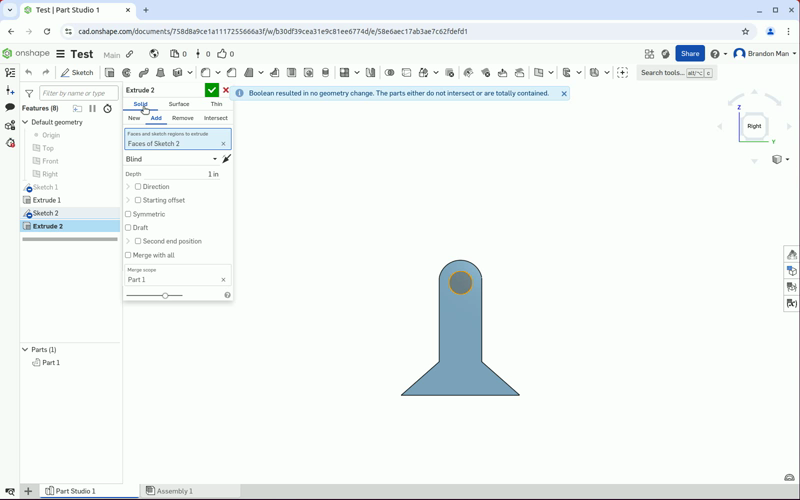
click(143, 106)
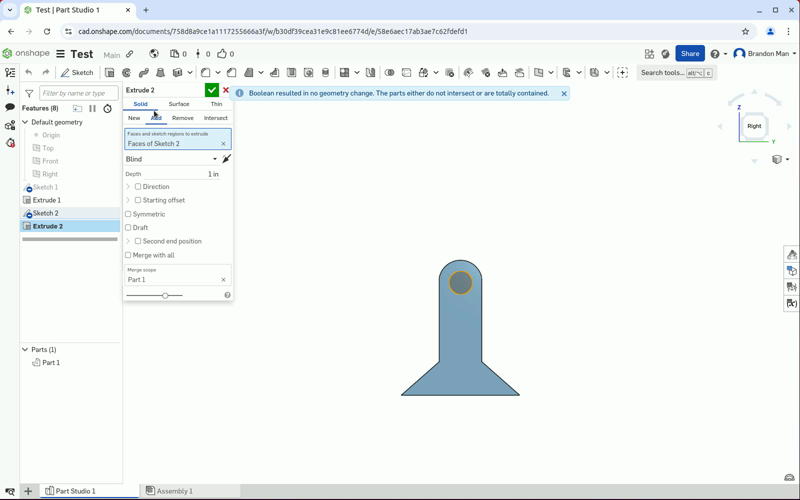
mouse_move(186, 120)
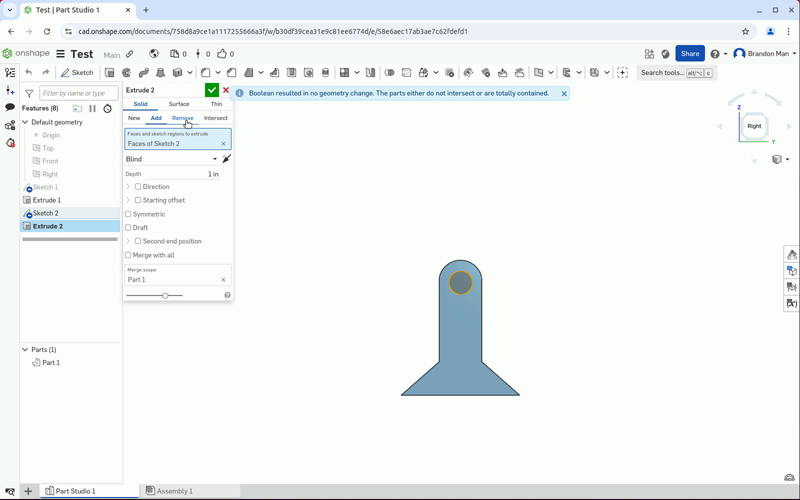
click(186, 120)
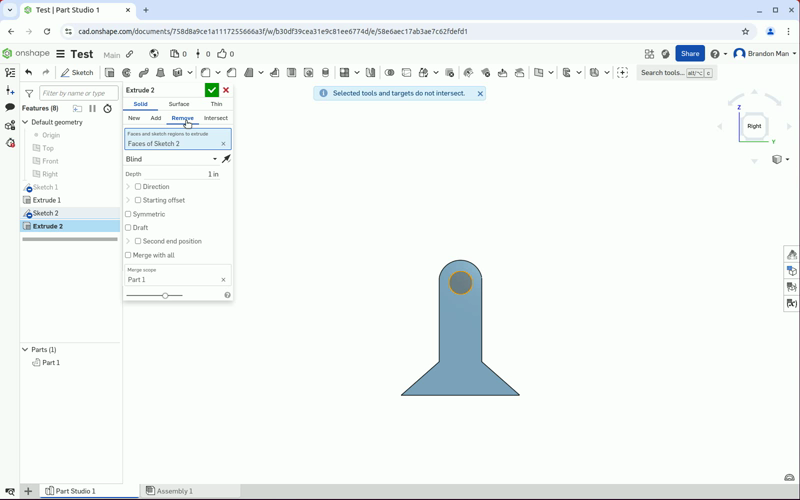
key(tab, 4)
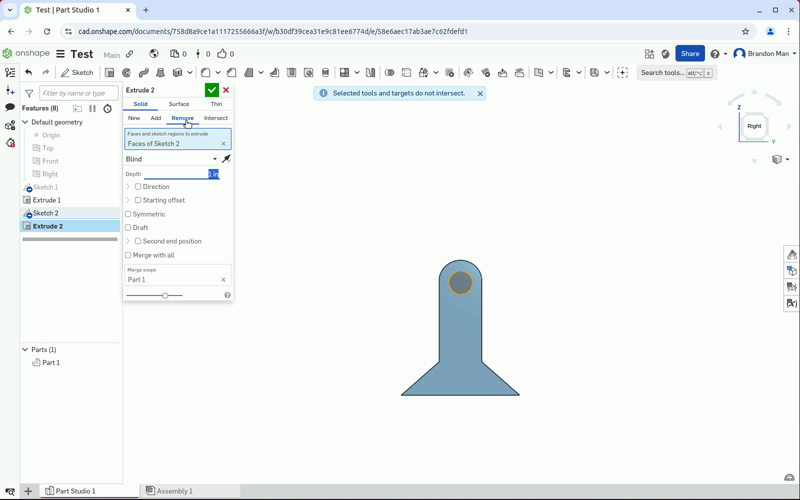
text(2.166)
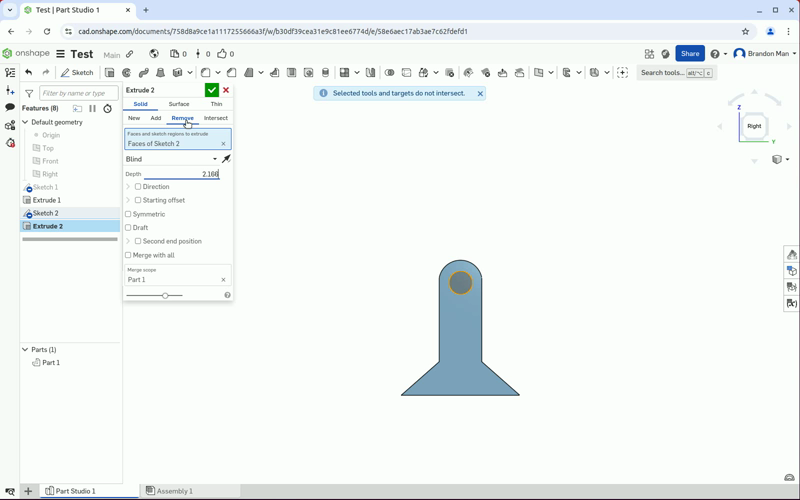
key(tab, 6)
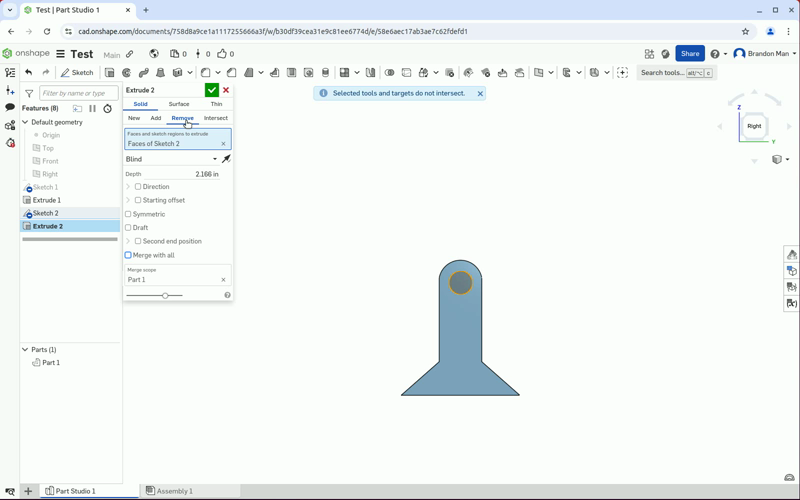
key(space)
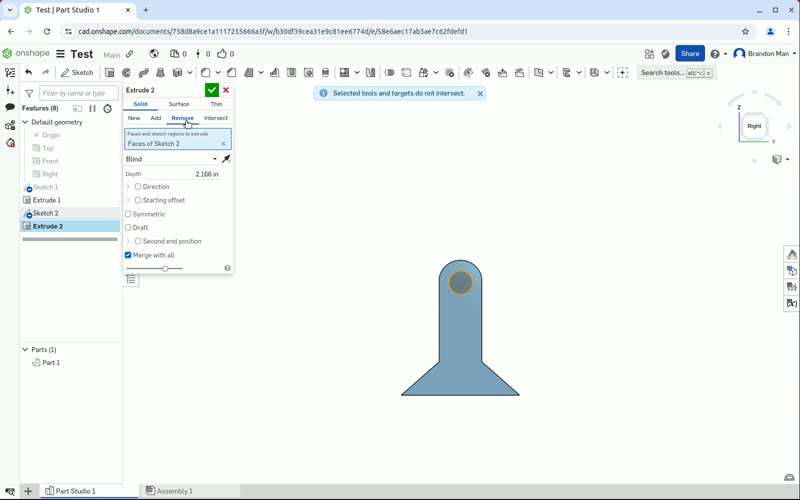
key(enter)
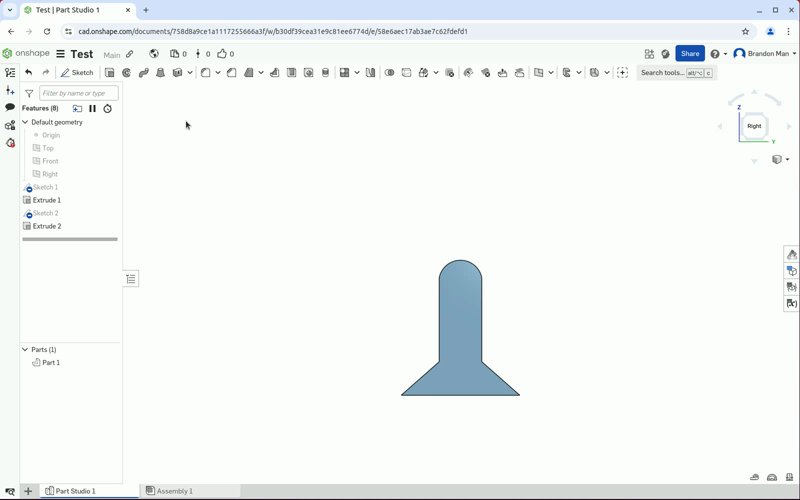
key(shift+h)
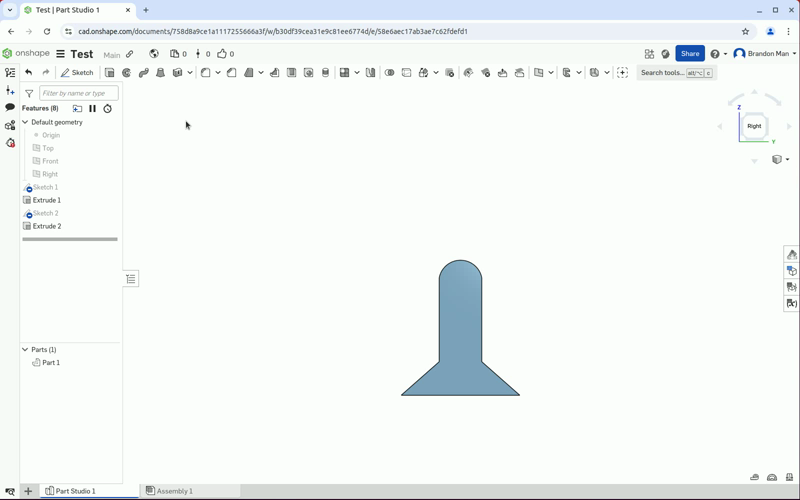
key(shift+h)
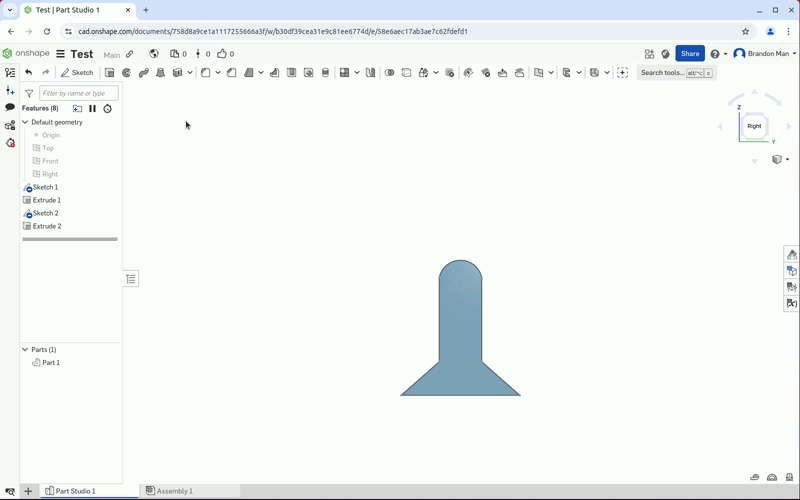
key(shift+7)
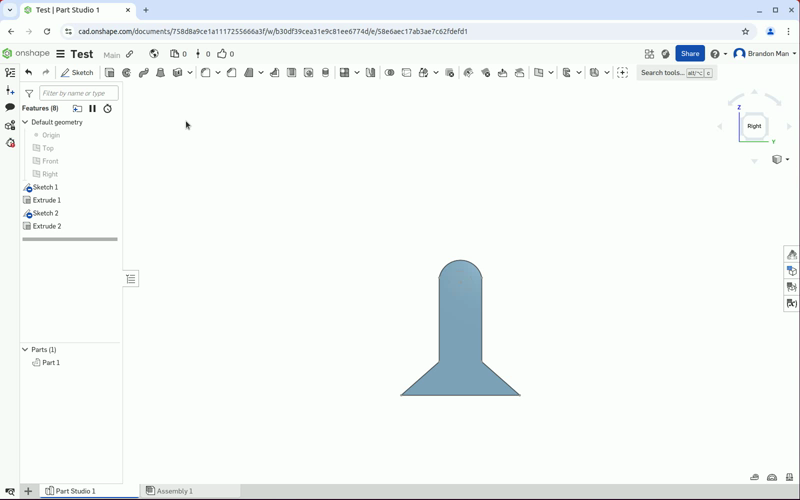
key(right, 2)
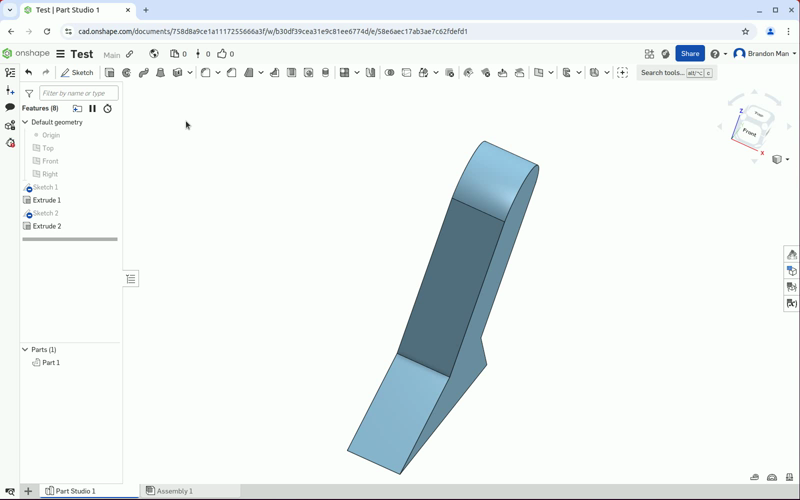
key(down, 2)
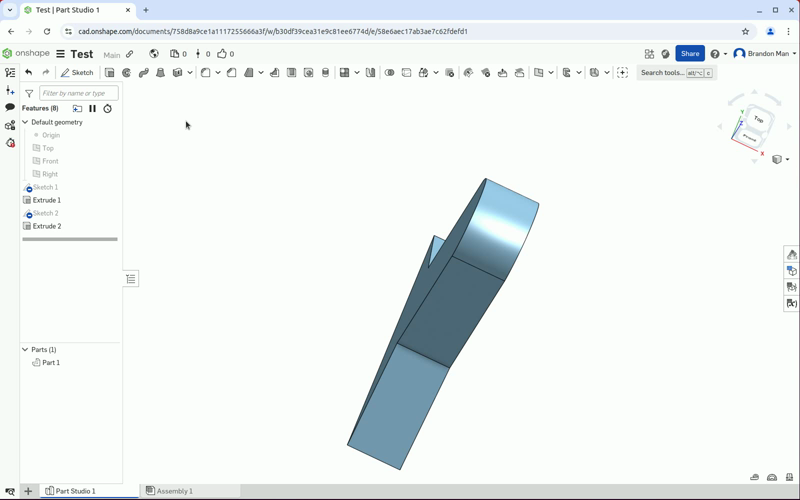
key(up, 2)
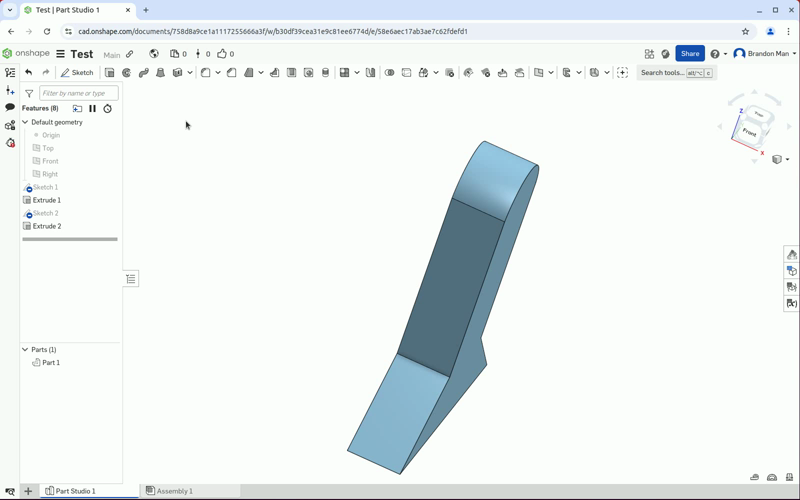
key(left, 2)
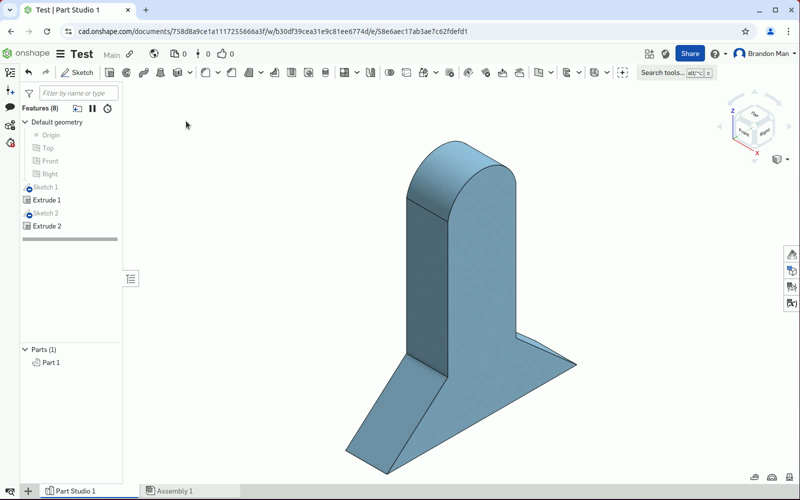
mouse_move(73, 189)
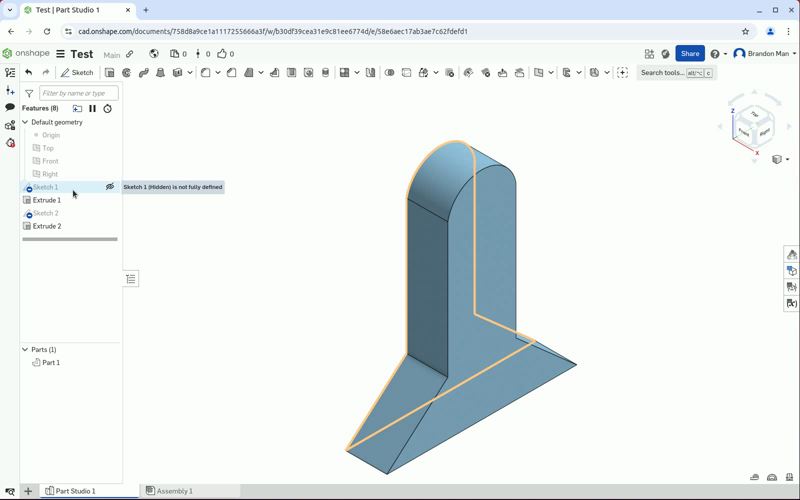
click(73, 189)